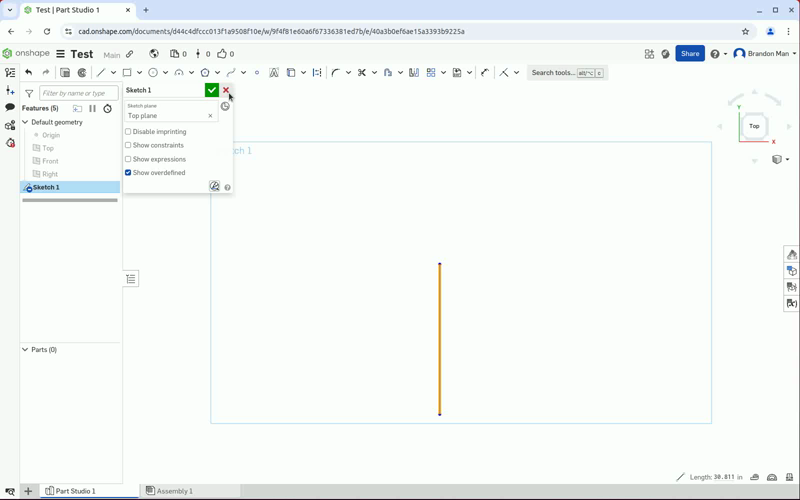
key(shift+h)
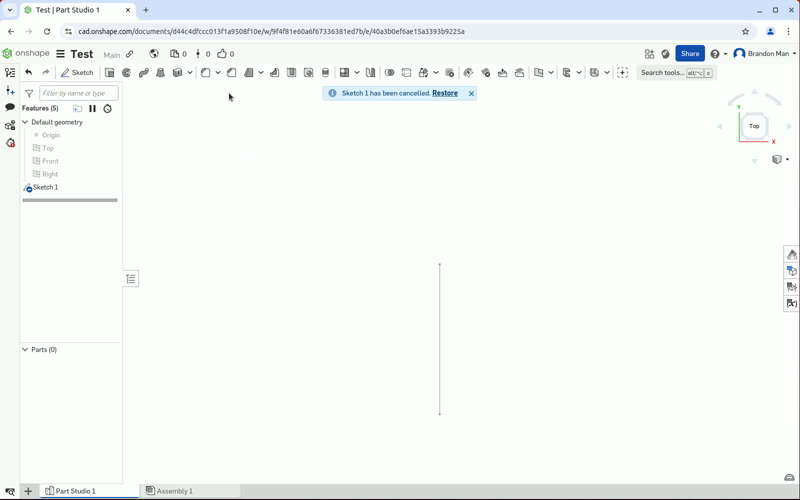
key(shift+s)
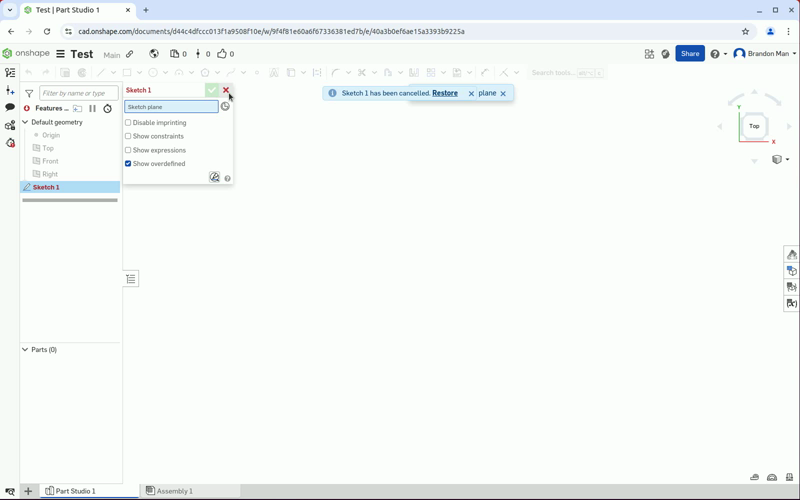
mouse_move(73, 150)
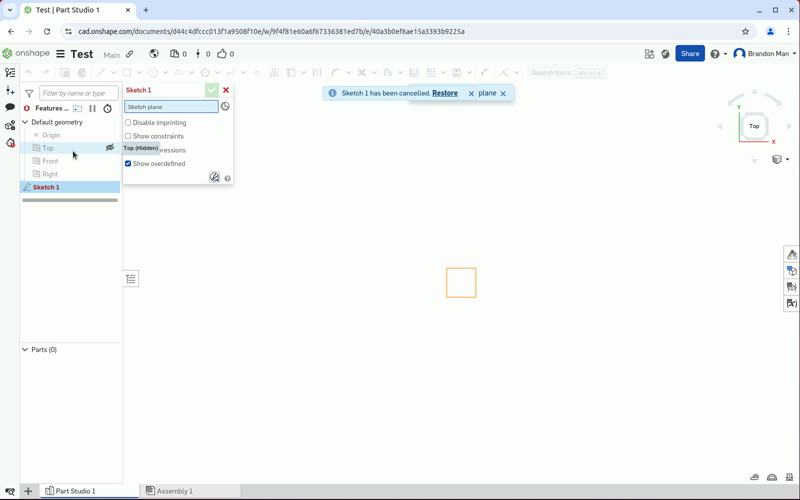
click(73, 150)
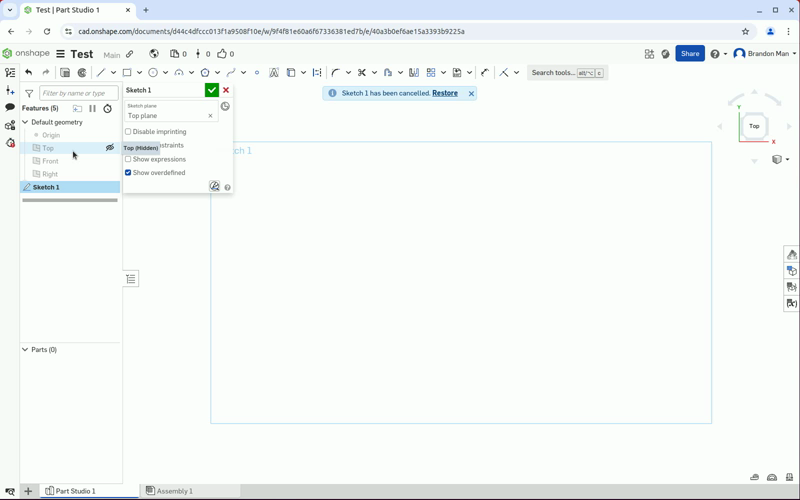
mouse_move(73, 352)
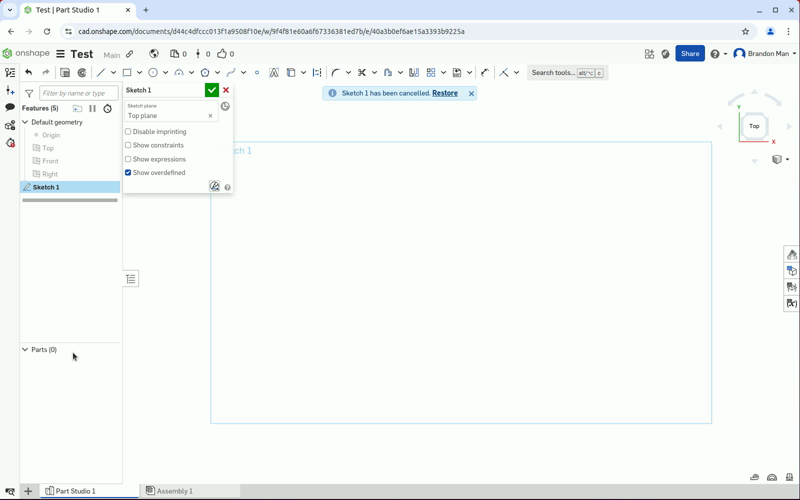
key(y)
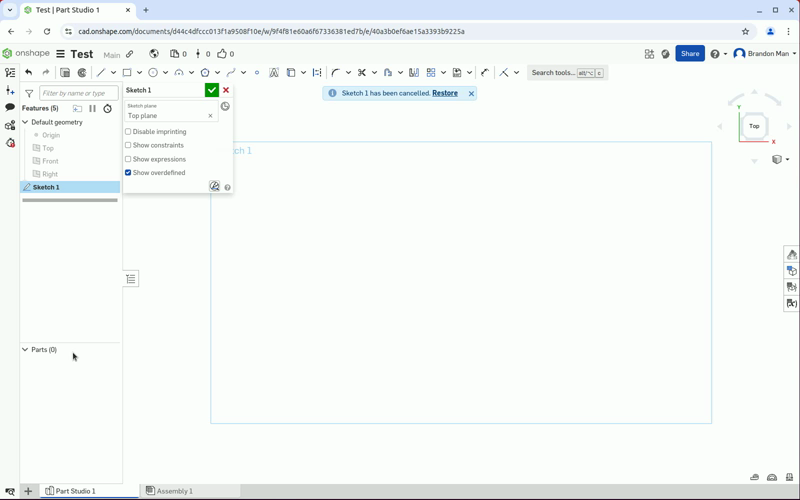
key(c)
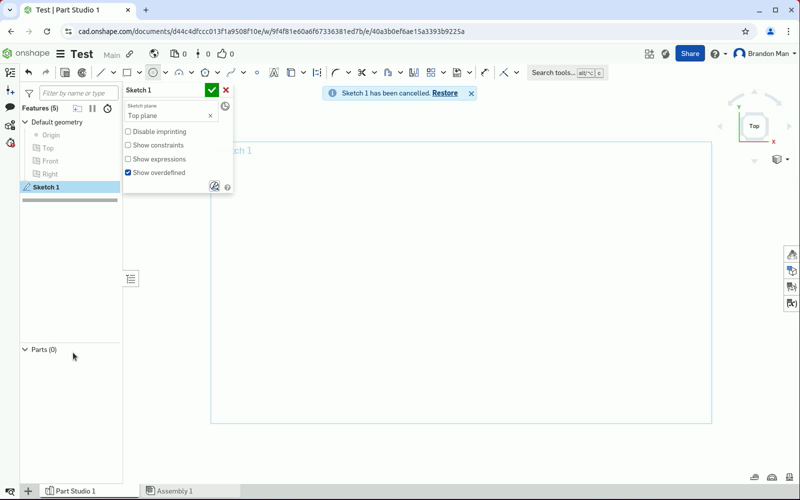
key_down(shift)
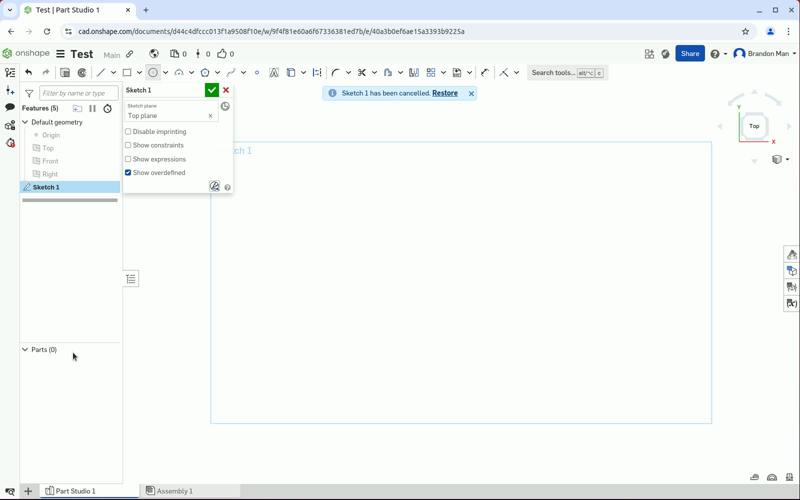
mouse_move(461, 282)
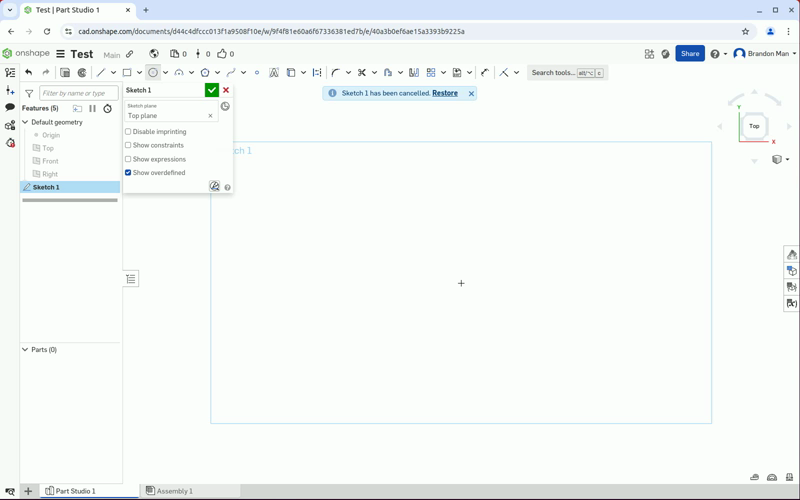
click(461, 282)
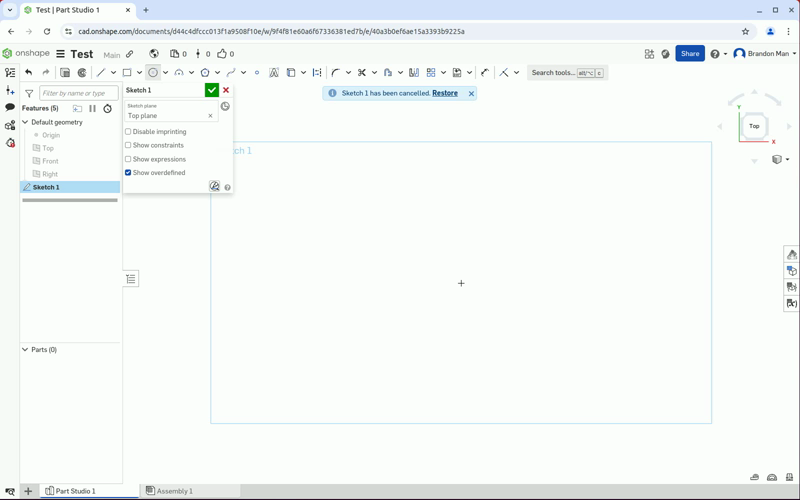
key_up(shift)
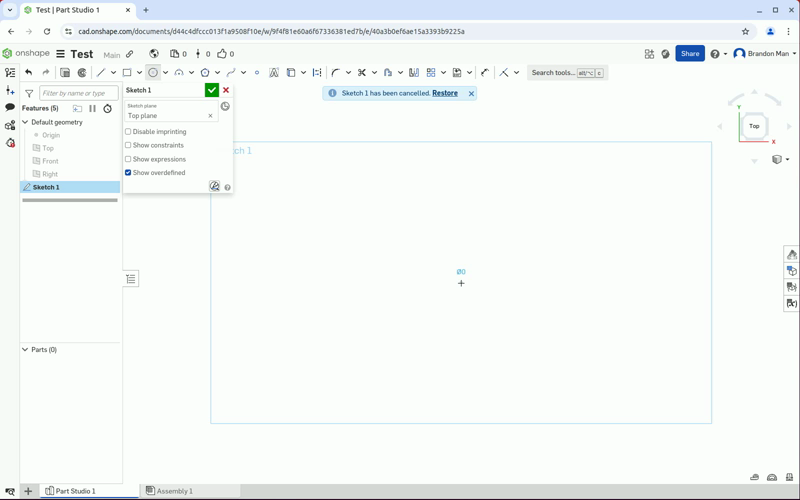
mouse_move(531, 282)
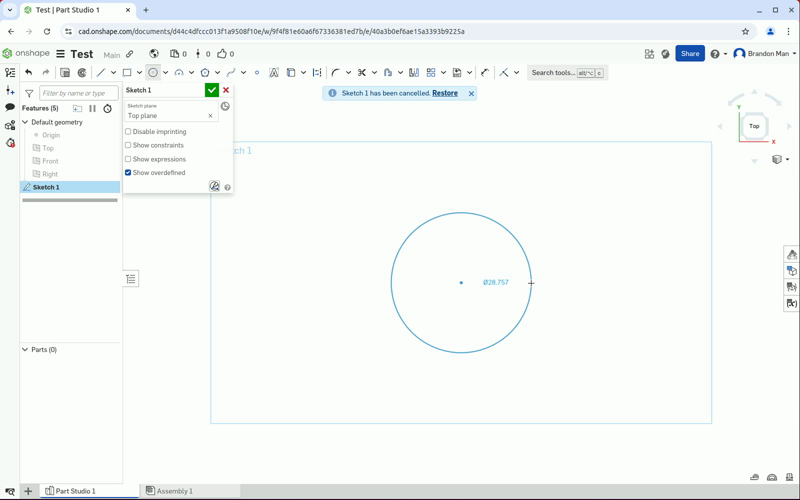
click(531, 282)
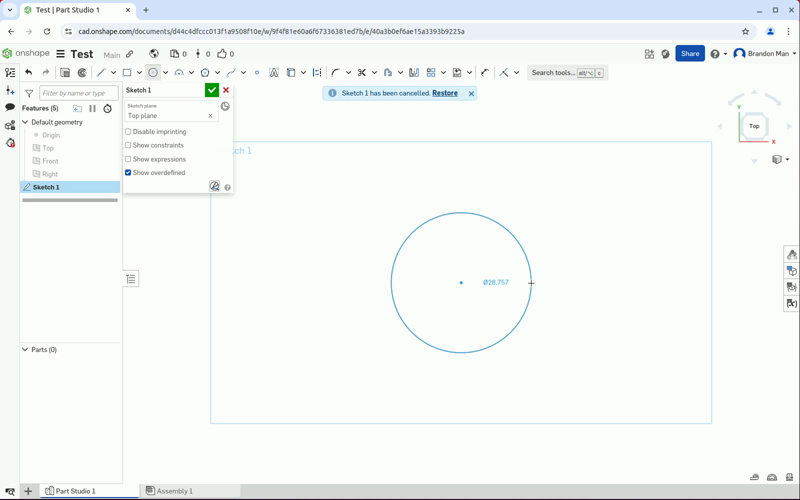
key(esc)
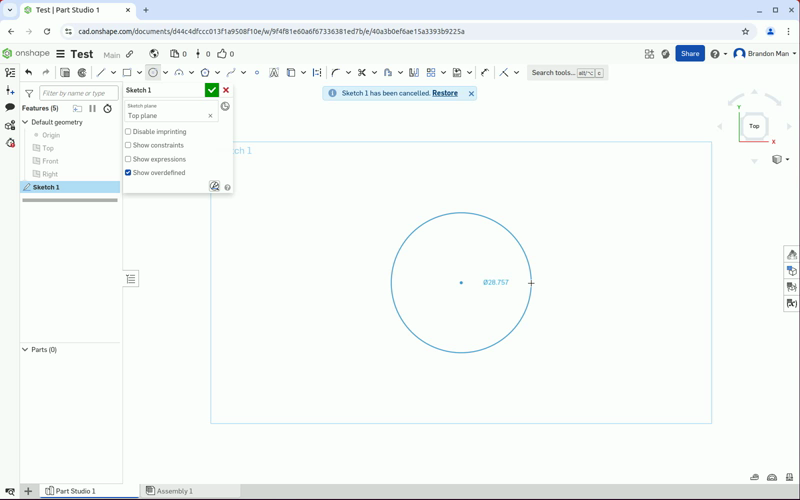
key(a)
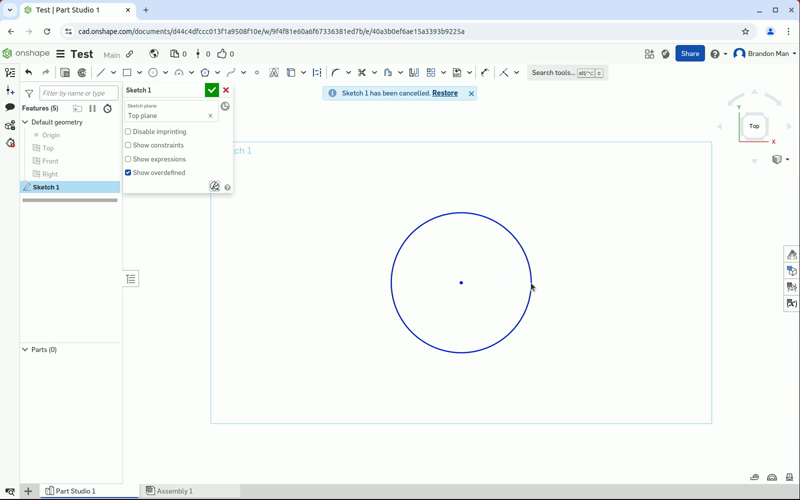
key_down(shift)
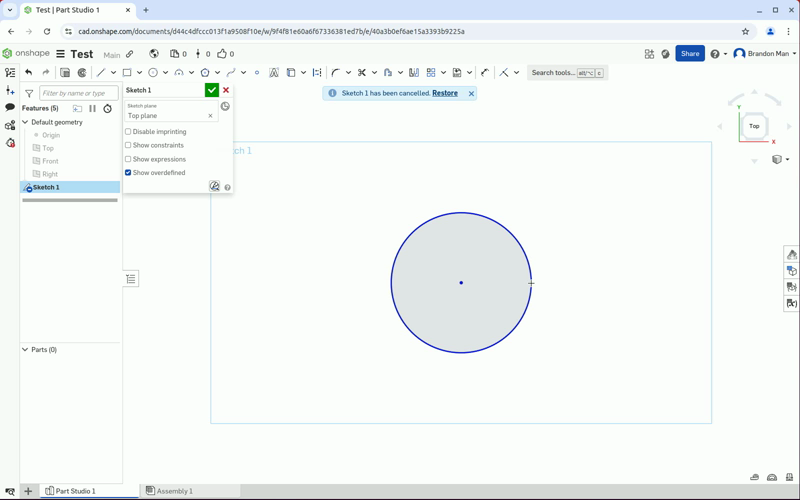
mouse_move(448, 268)
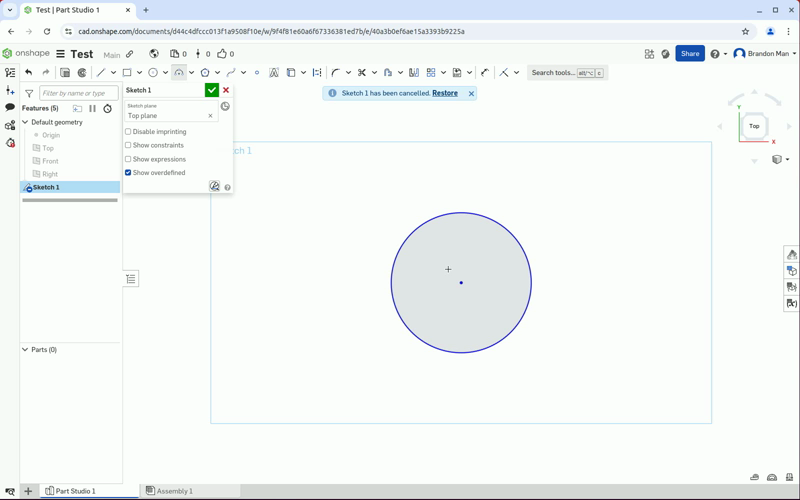
click(448, 268)
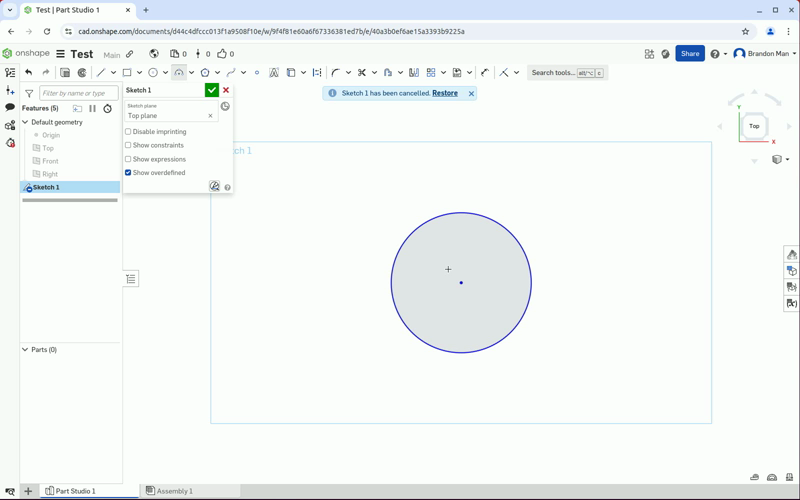
key_up(shift)
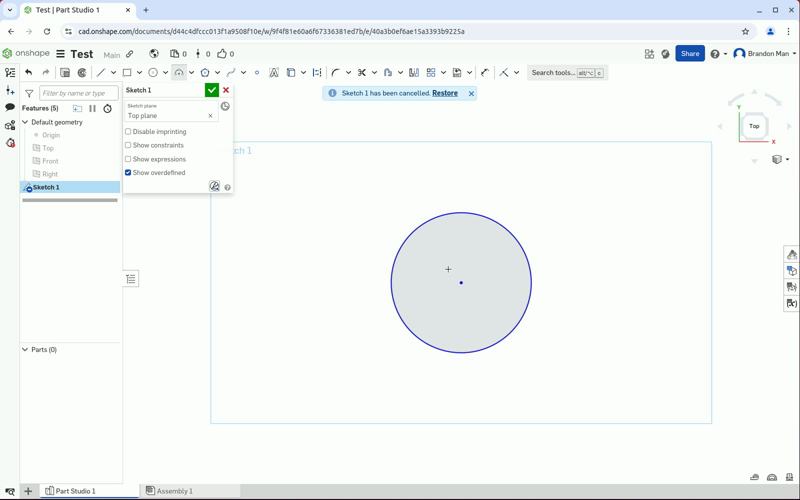
key_down(shift)
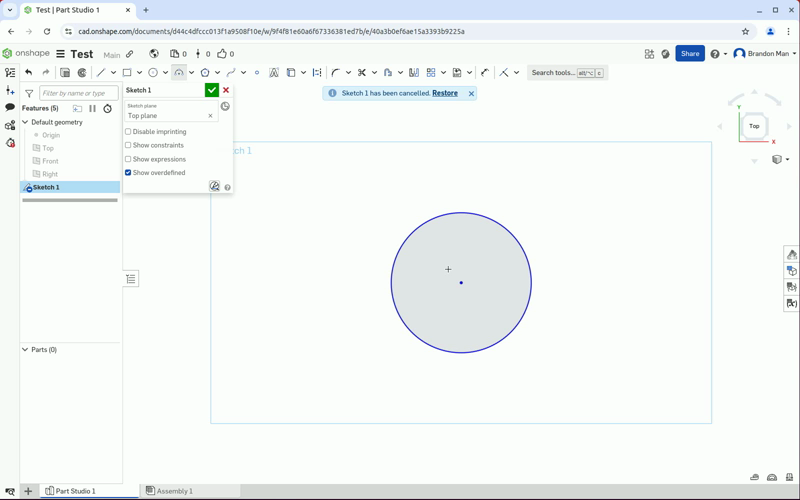
mouse_move(473, 268)
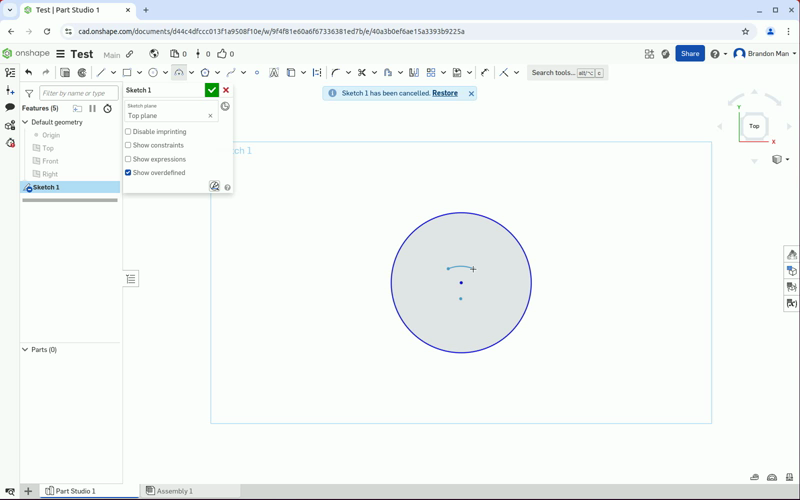
click(473, 268)
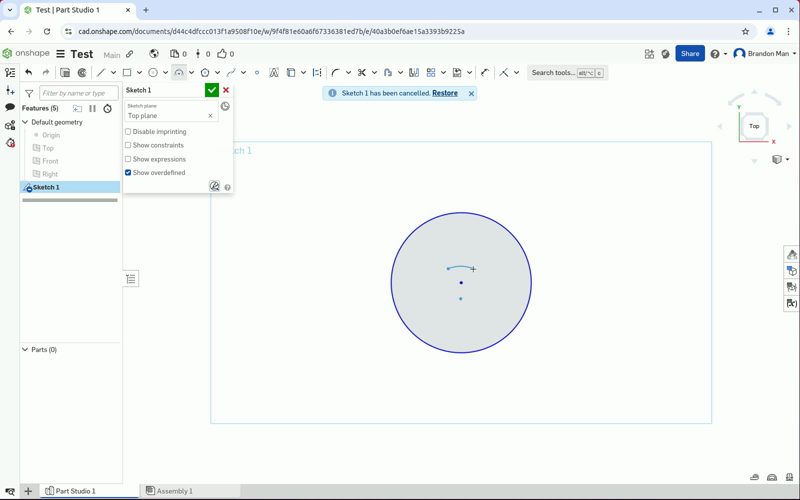
mouse_move(460, 303)
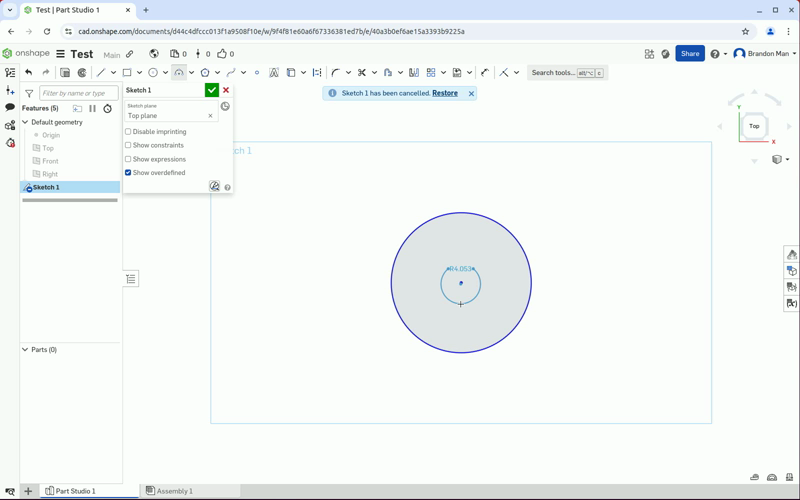
click(460, 303)
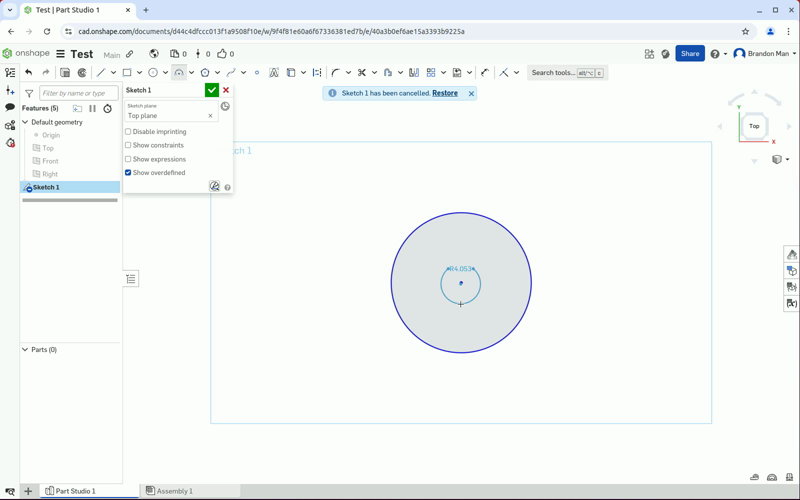
key_up(shift)
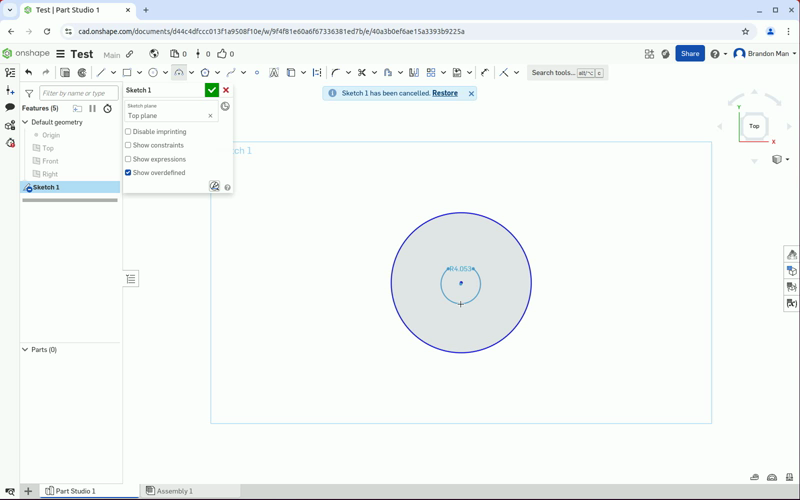
key(esc)
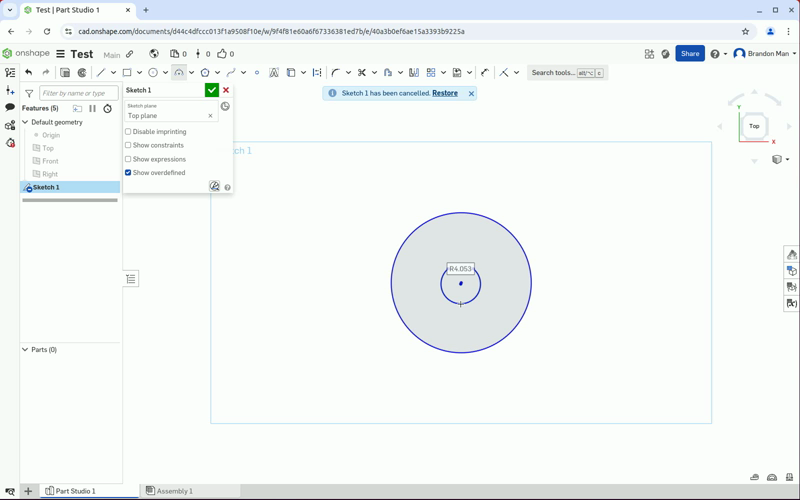
key(l)
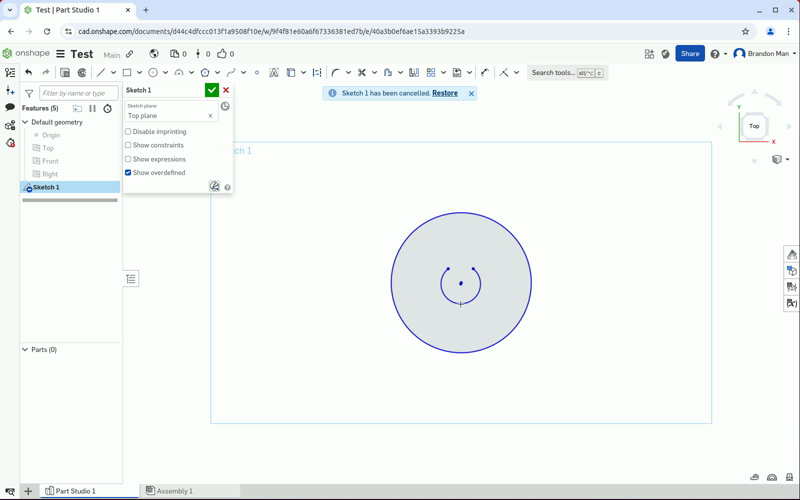
mouse_move(473, 268)
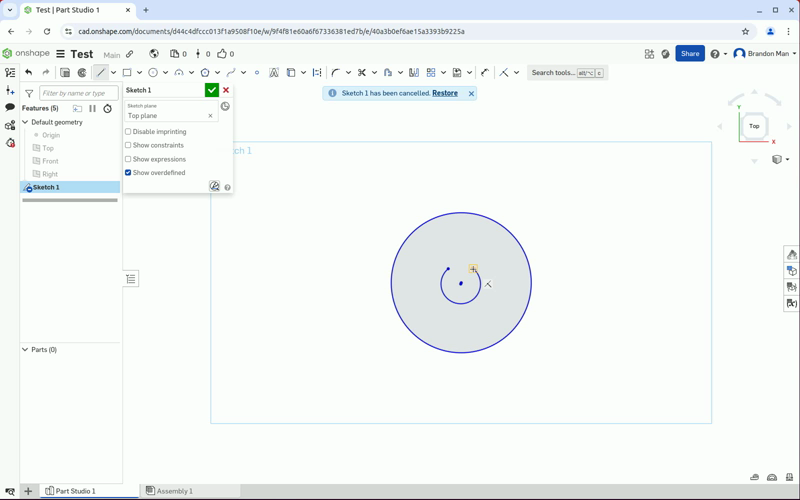
click(473, 268)
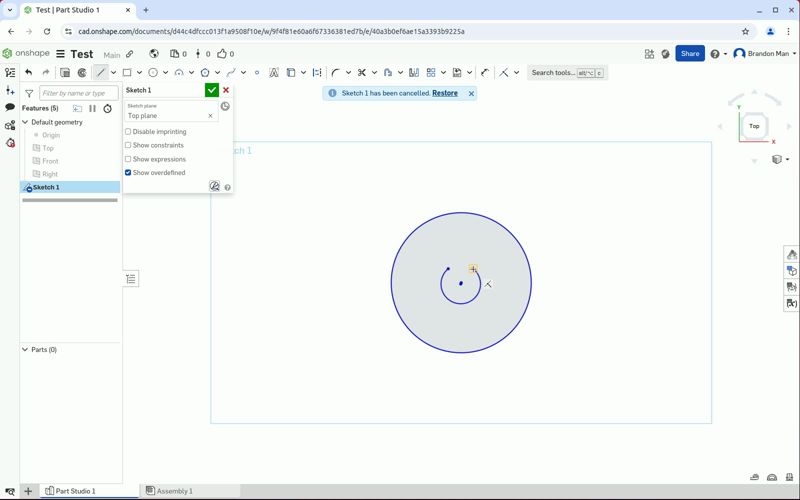
mouse_move(503, 268)
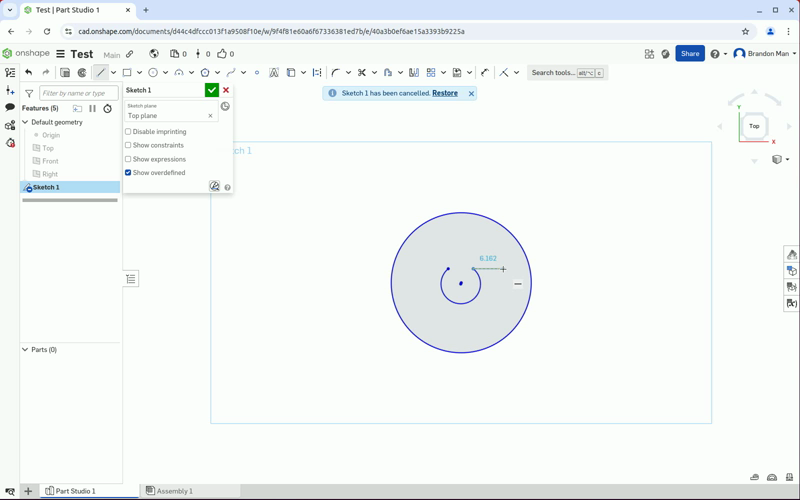
key_down(shift)
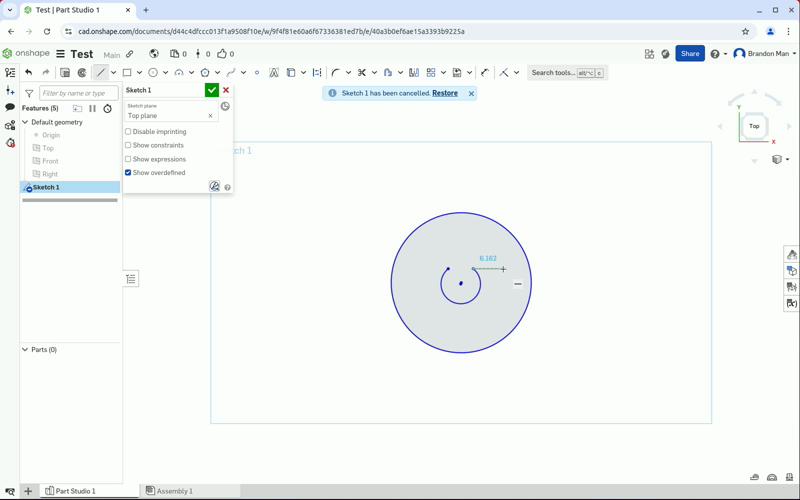
mouse_move(448, 268)
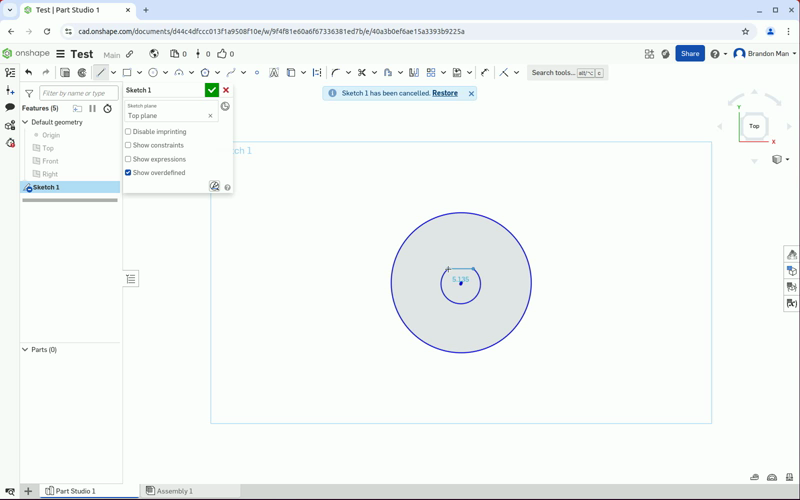
key_up(shift)
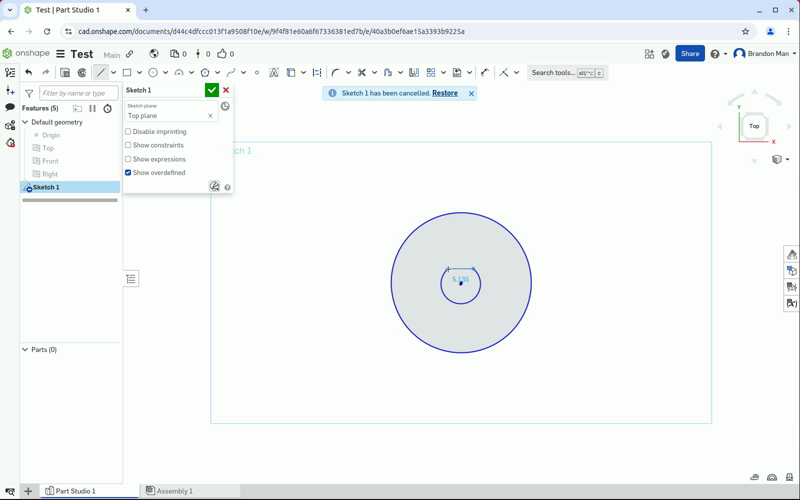
click(448, 268)
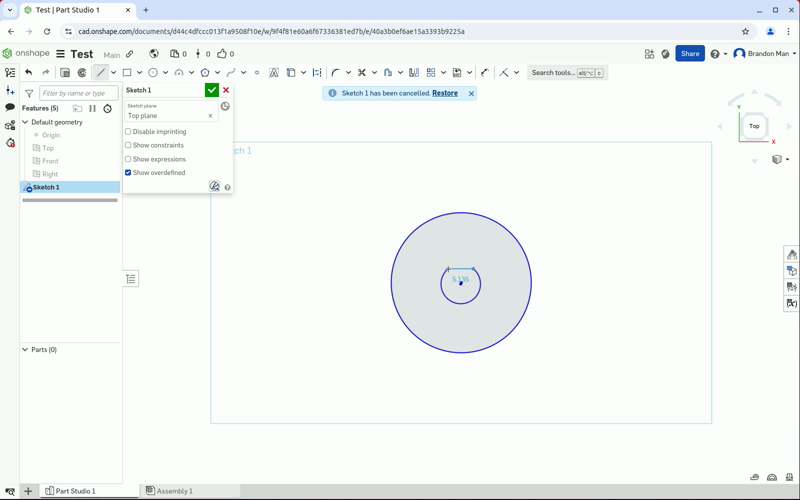
key(esc)
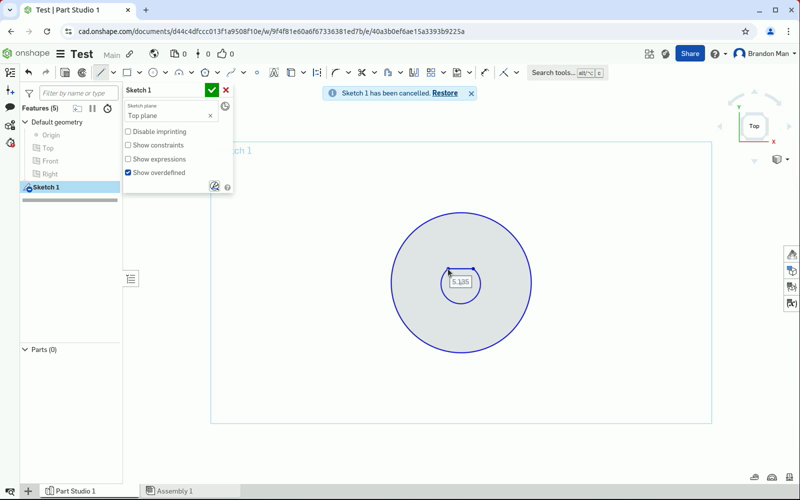
mouse_move(518, 289)
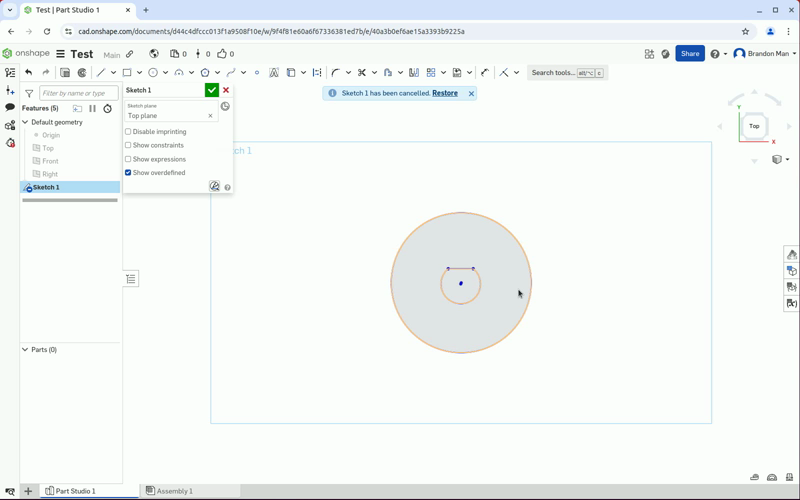
click(518, 289)
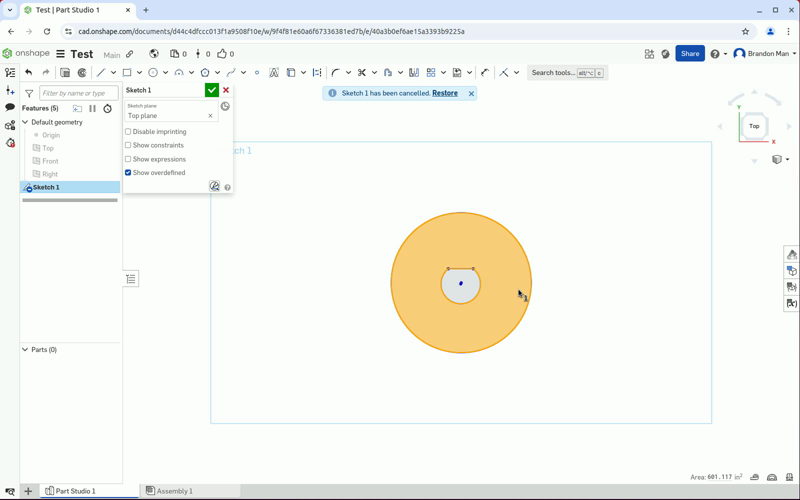
mouse_move(73, 352)
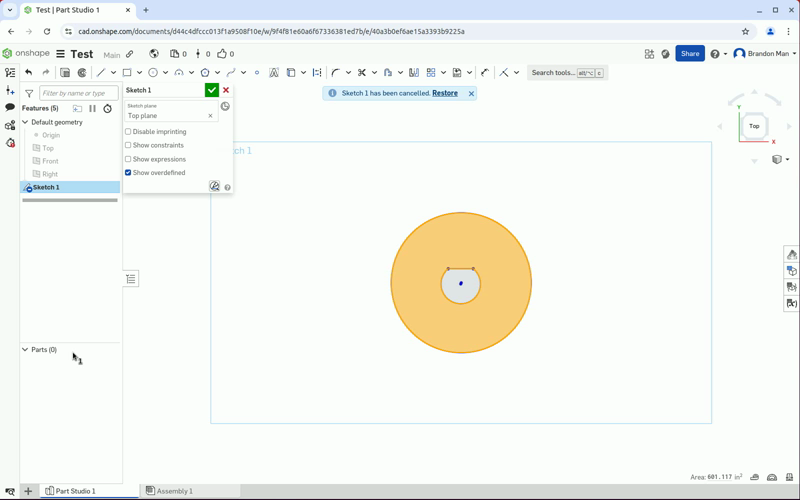
key(shift+y)
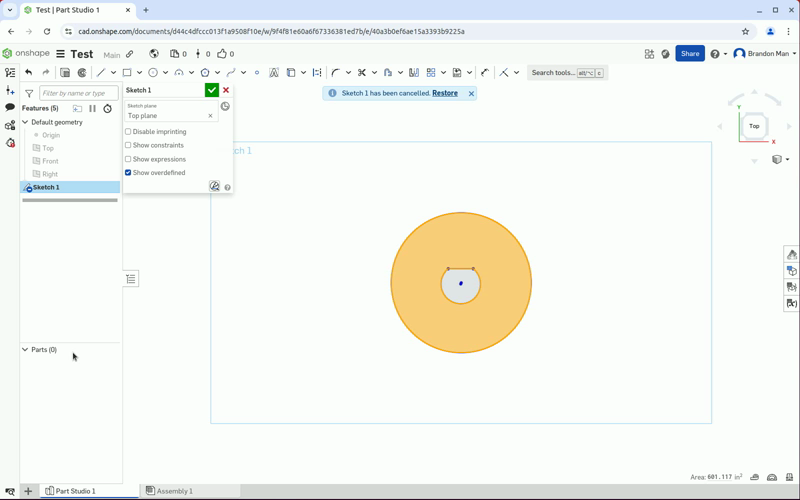
key(shift+e)
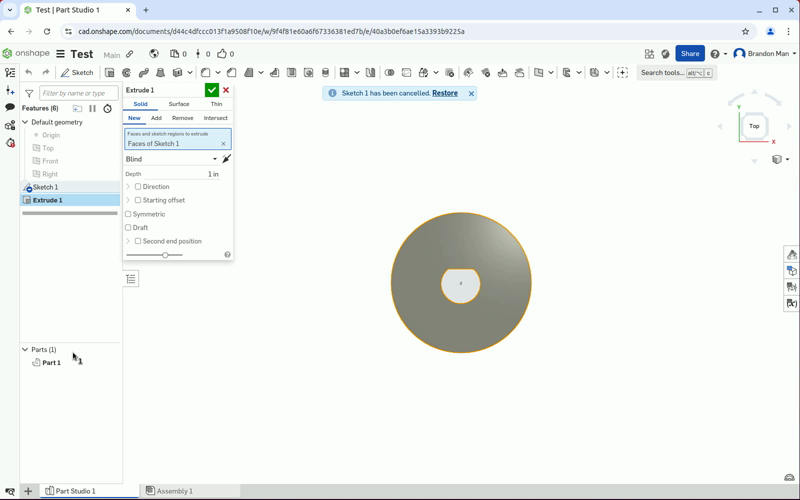
mouse_move(143, 106)
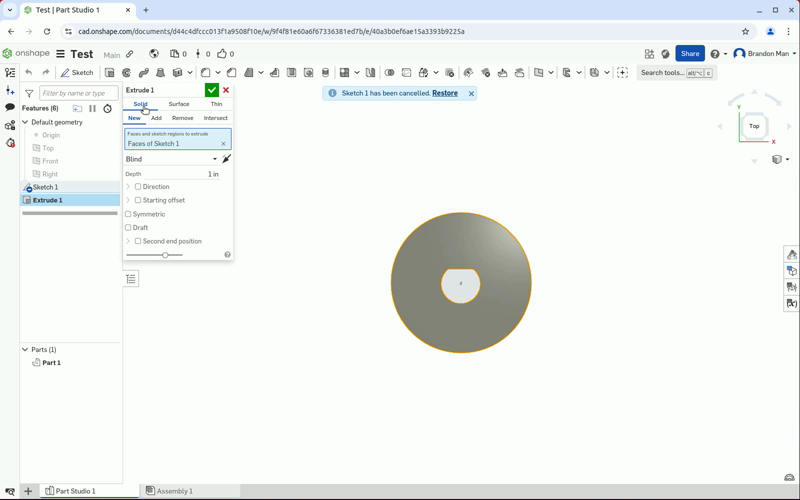
click(143, 106)
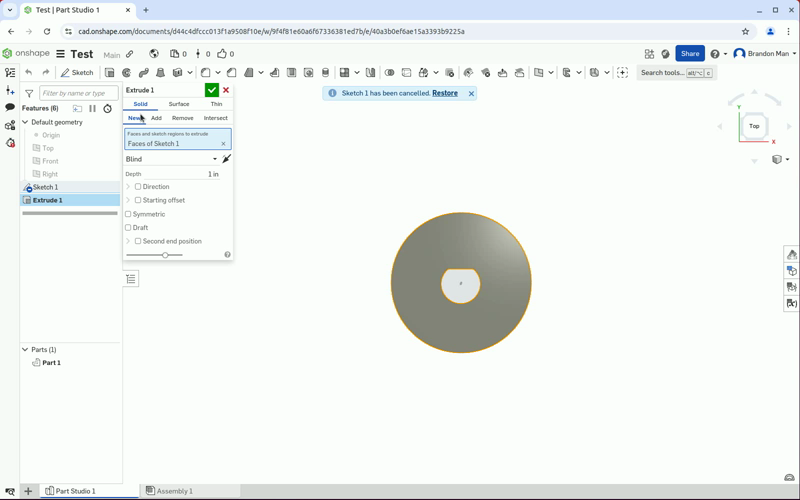
mouse_move(137, 120)
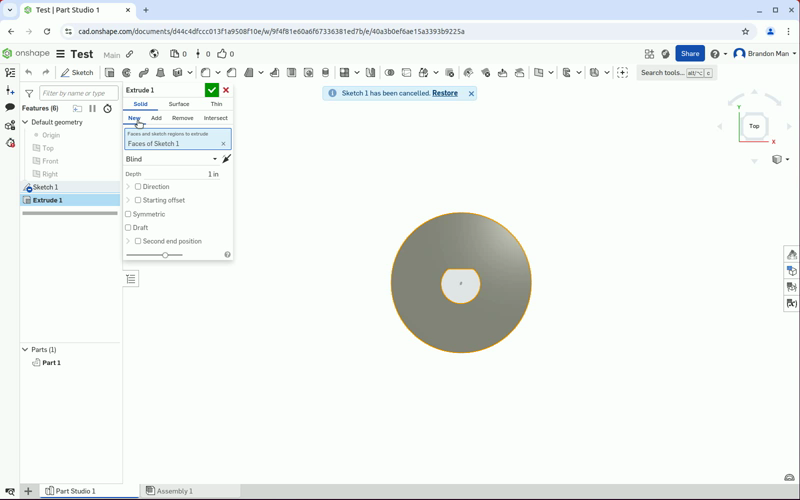
click(137, 120)
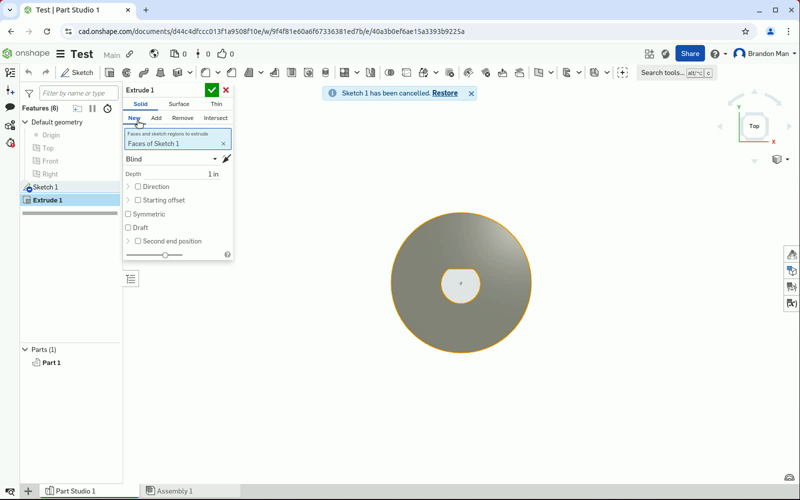
key(tab, 4)
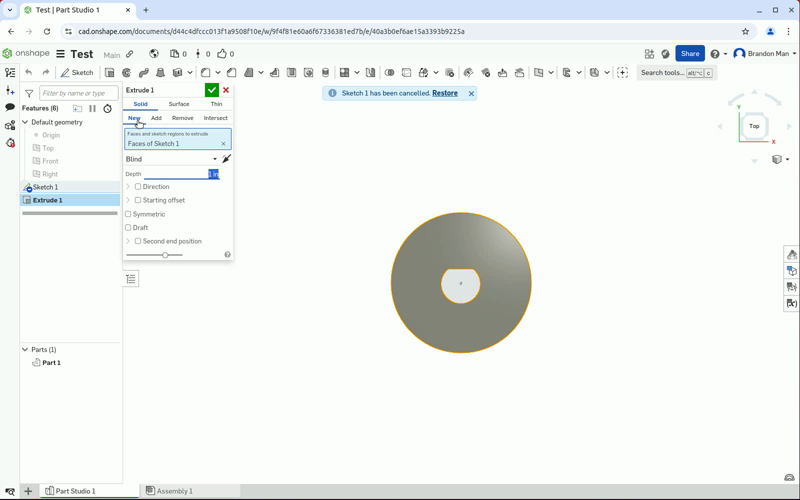
text(3.611)
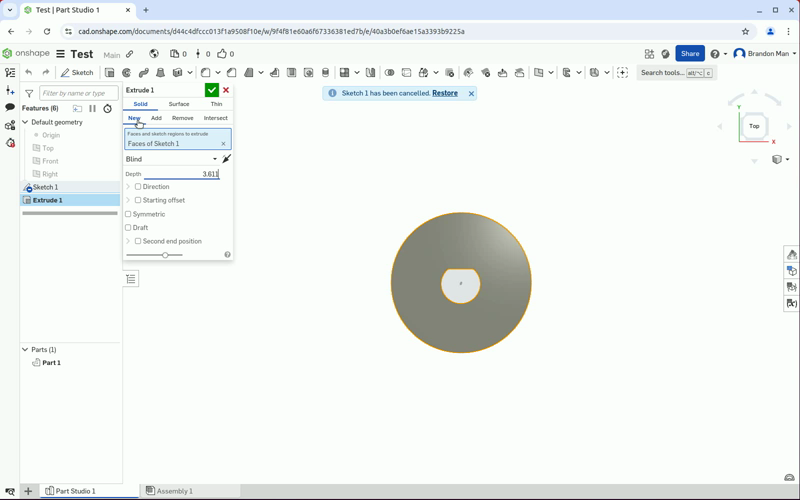
key(enter)
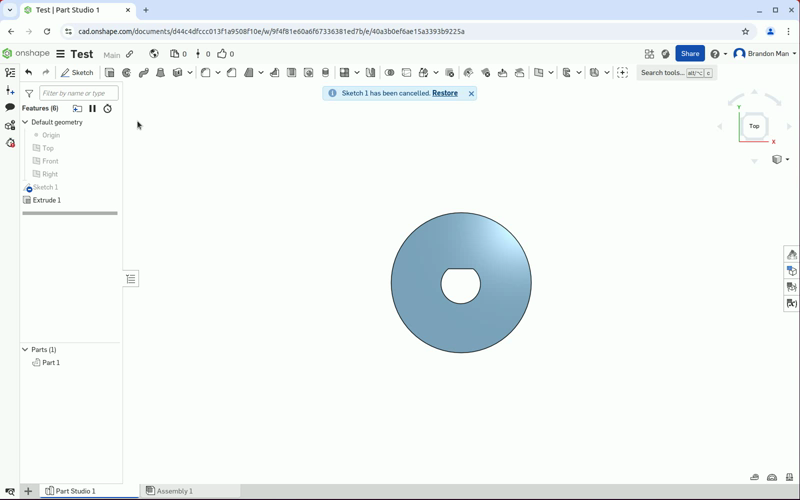
key(shift+h)
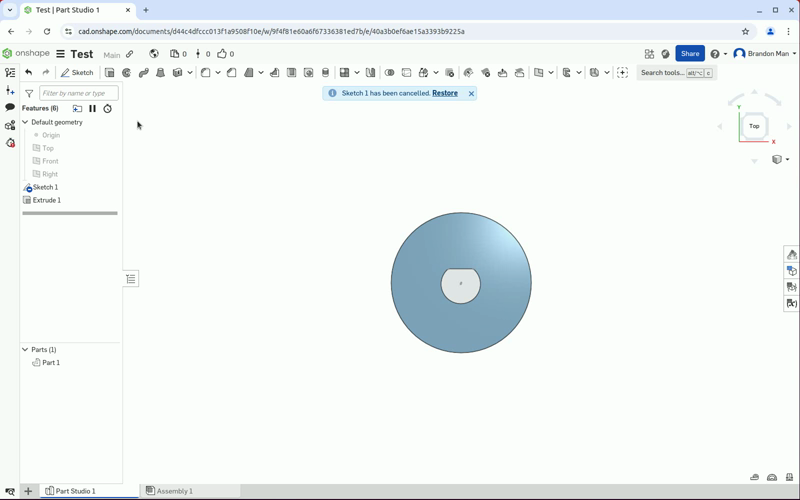
key(shift+h)
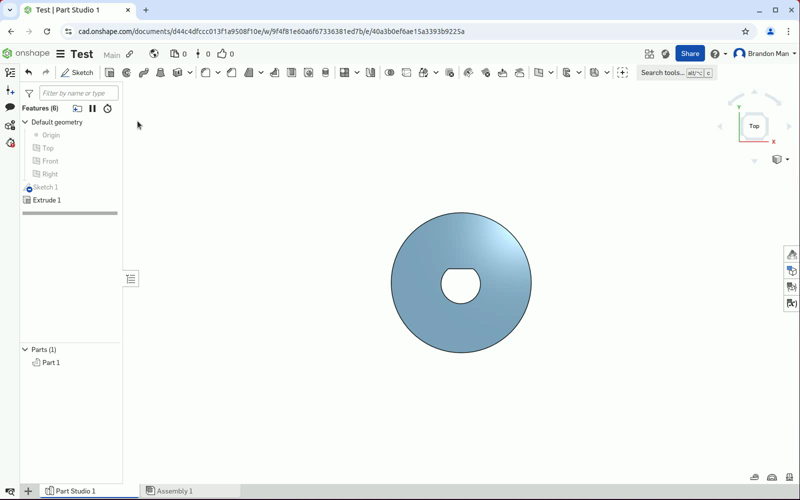
mouse_move(73, 189)
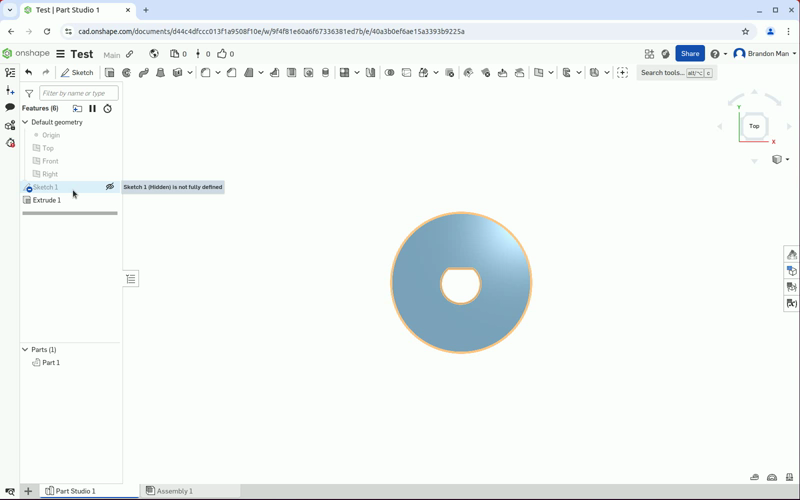
click(73, 189)
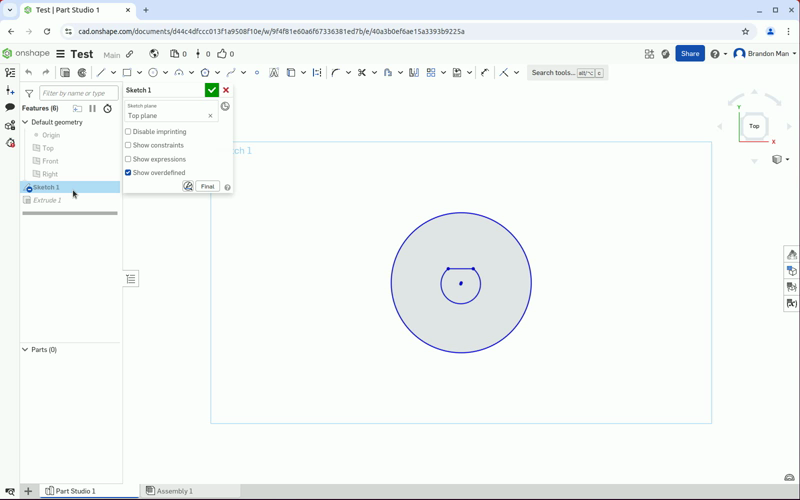
mouse_move(229, 92)
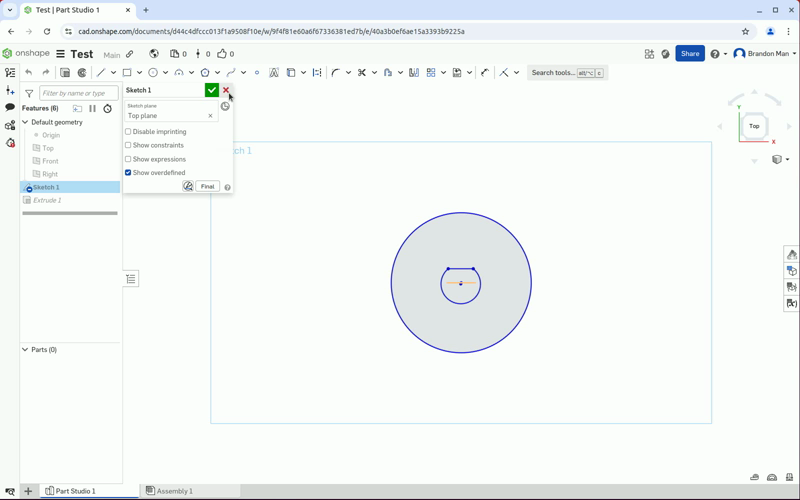
click(229, 92)
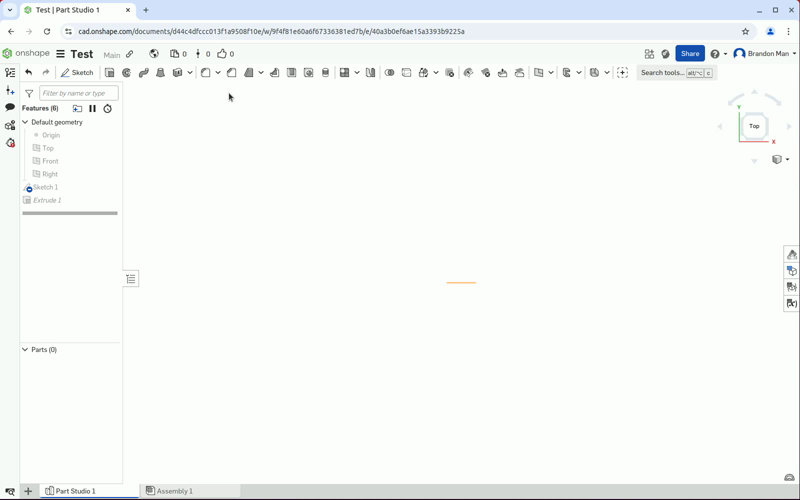
mouse_move(541, 75)
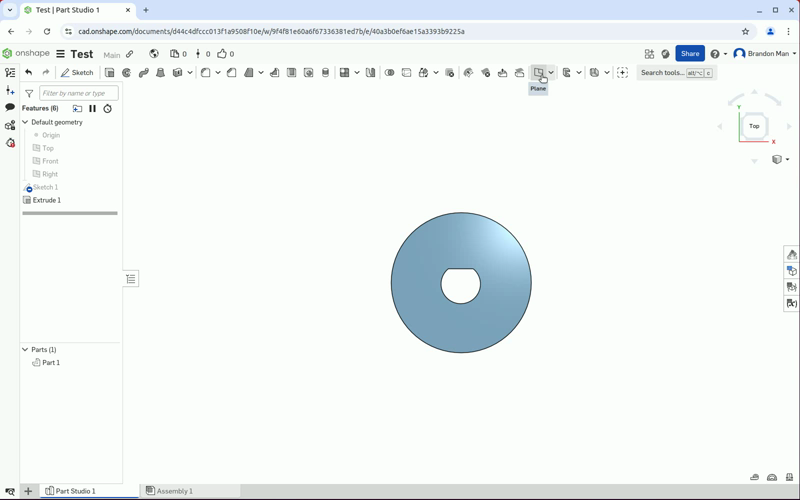
click(541, 75)
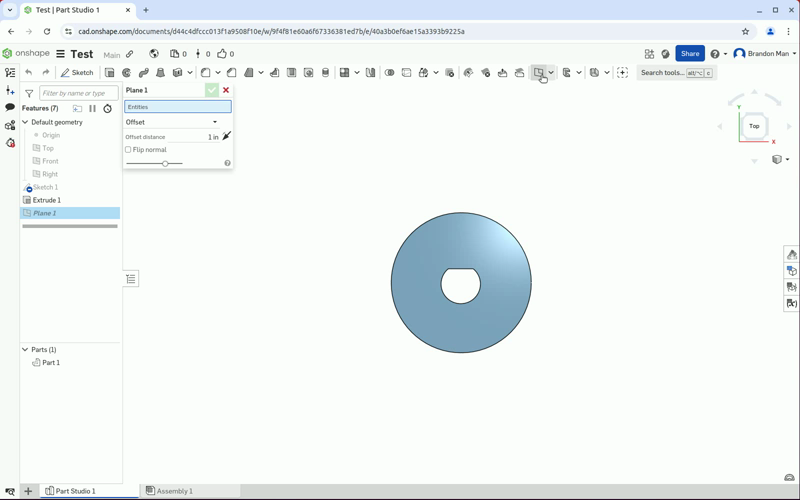
mouse_move(73, 150)
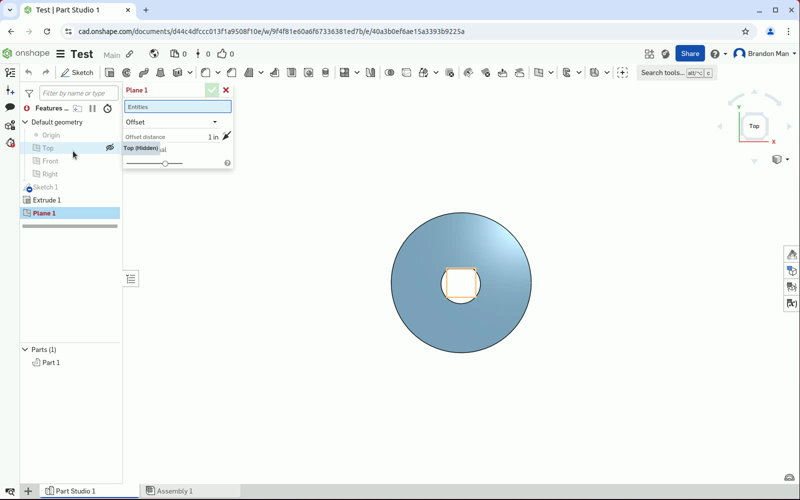
click(73, 150)
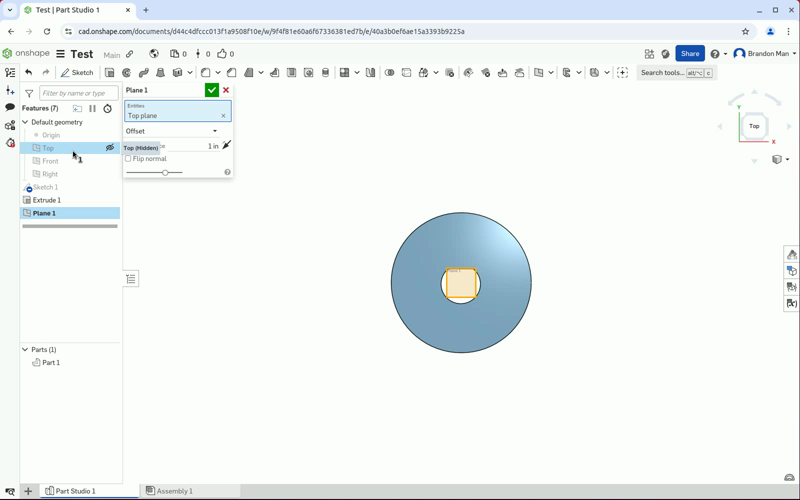
key(tab, 2)
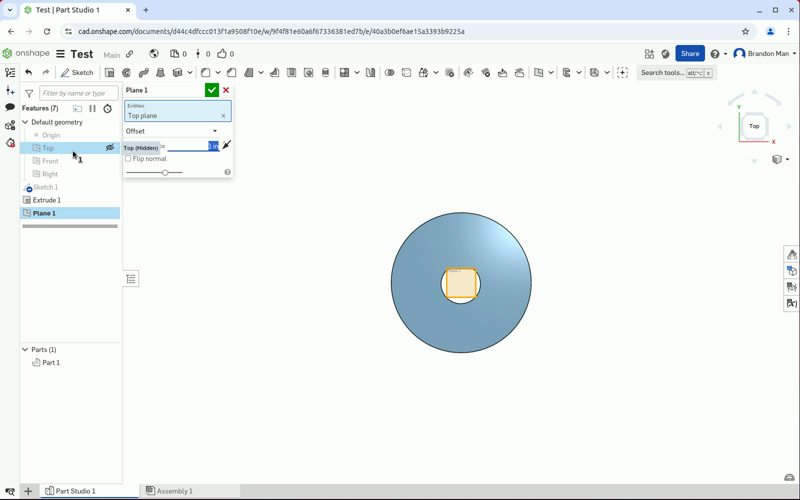
text(3.605)
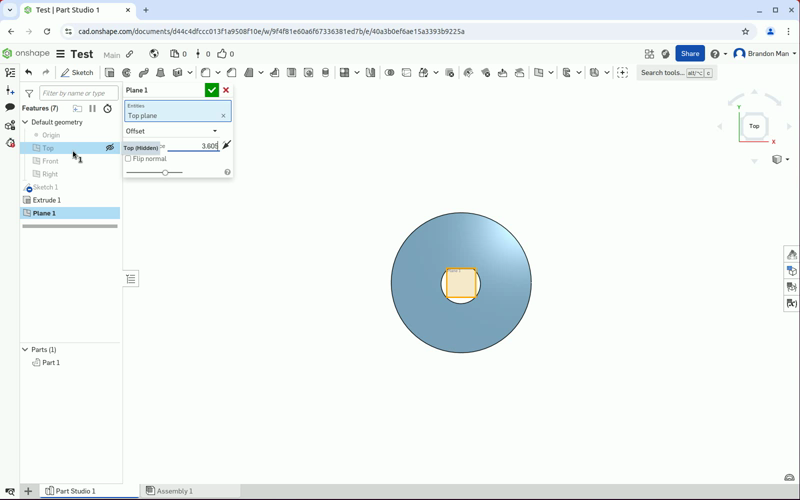
key(enter, 2)
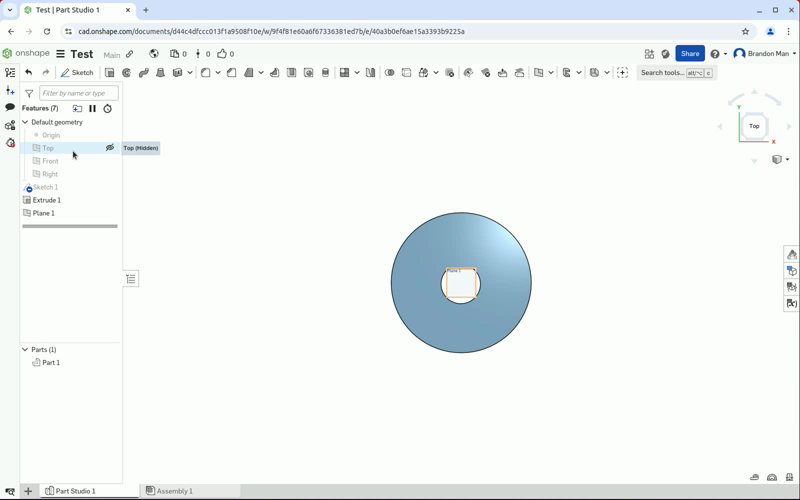
key(shift+s)
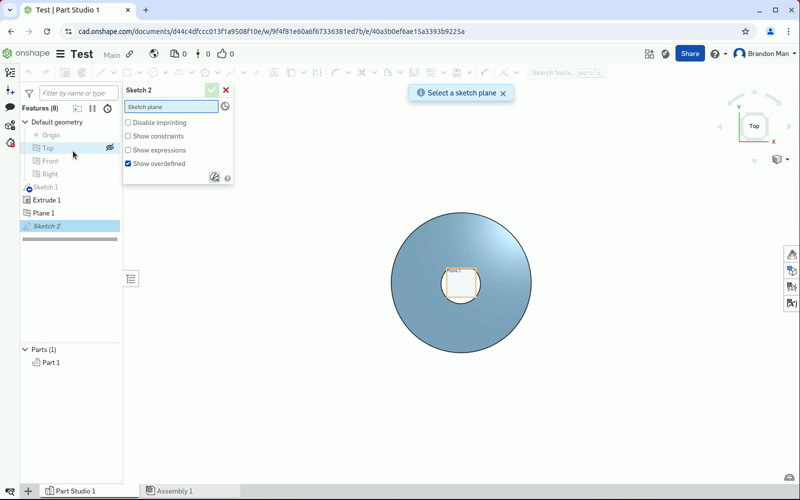
mouse_move(73, 215)
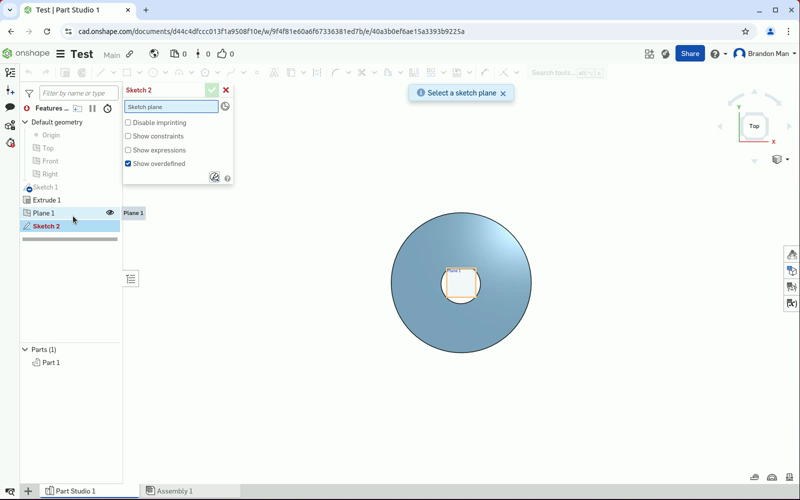
click(73, 215)
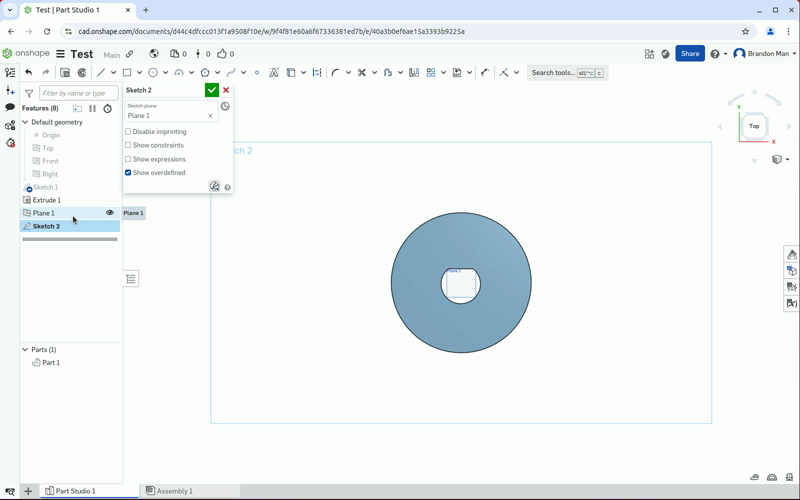
mouse_move(73, 352)
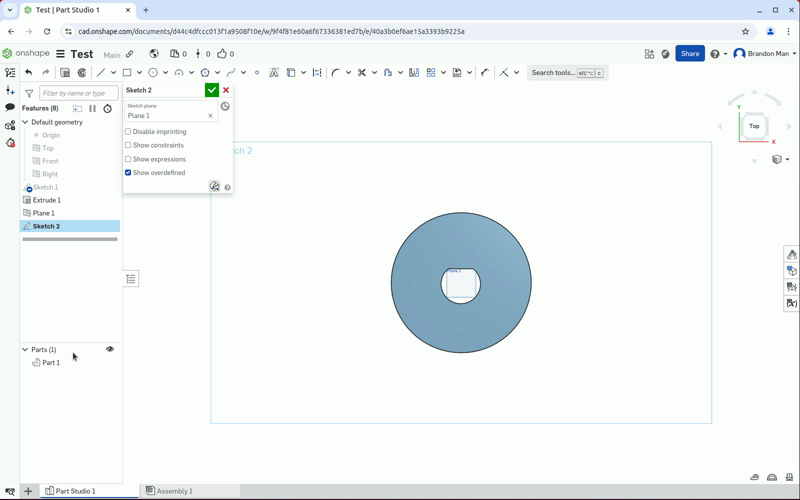
key(y)
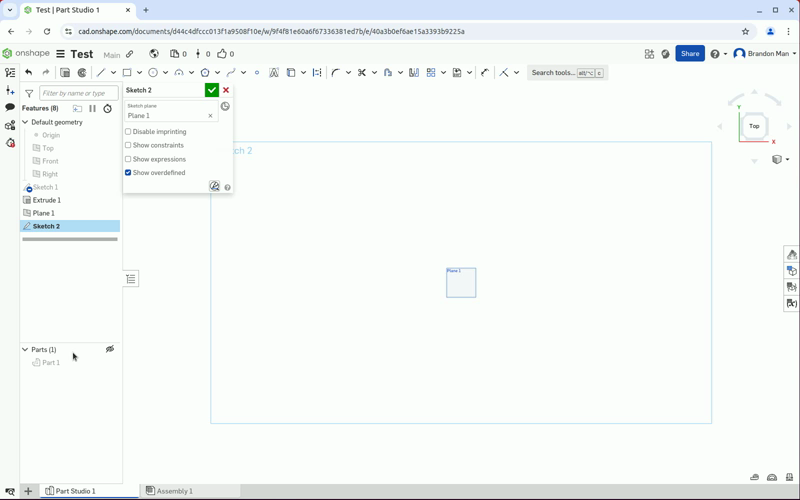
key(c)
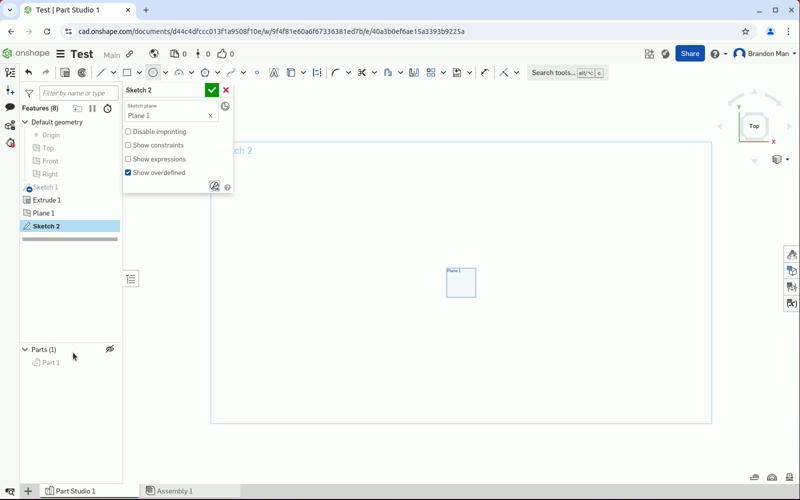
key_down(shift)
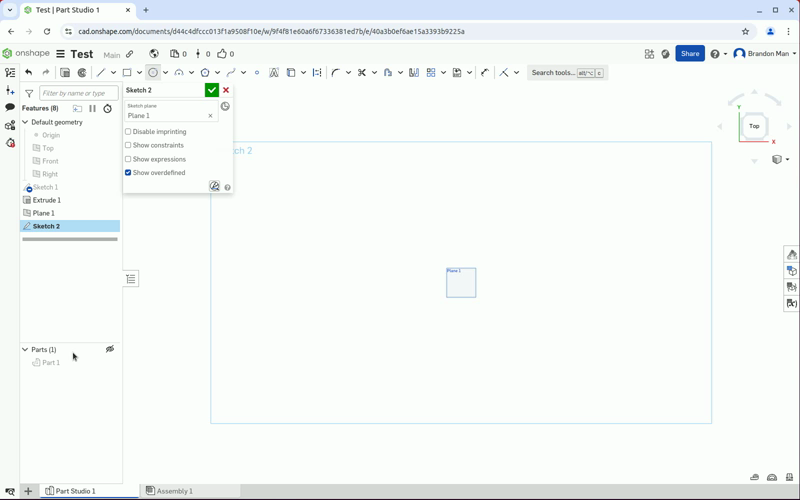
mouse_move(461, 282)
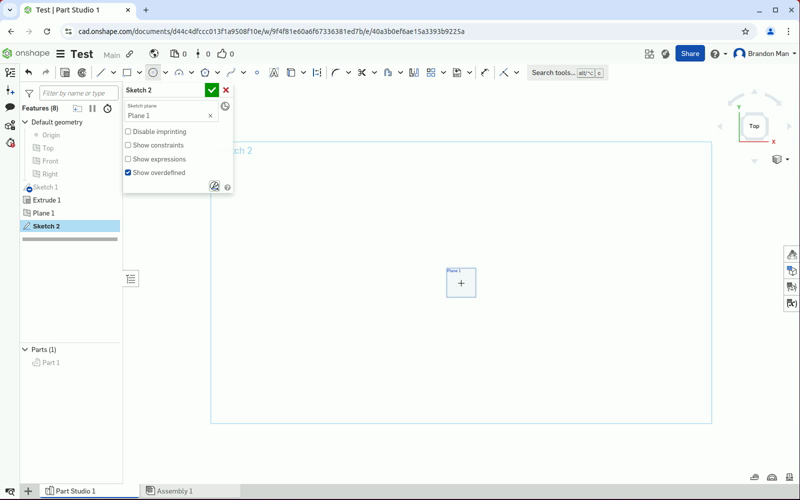
click(461, 282)
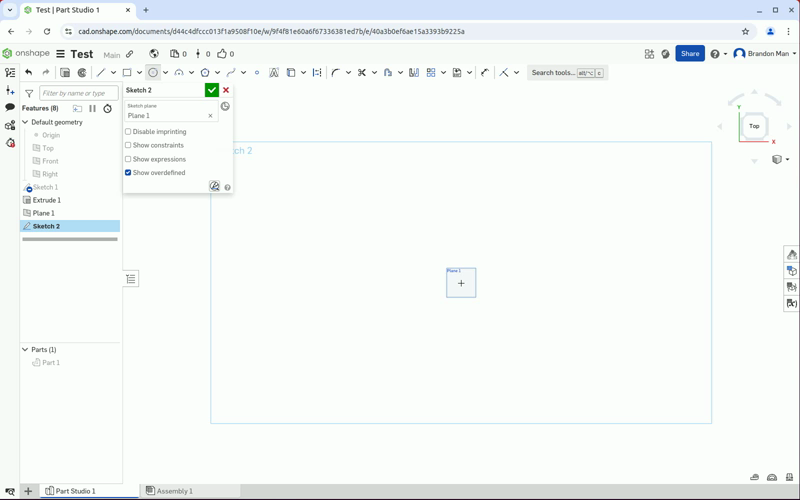
key_up(shift)
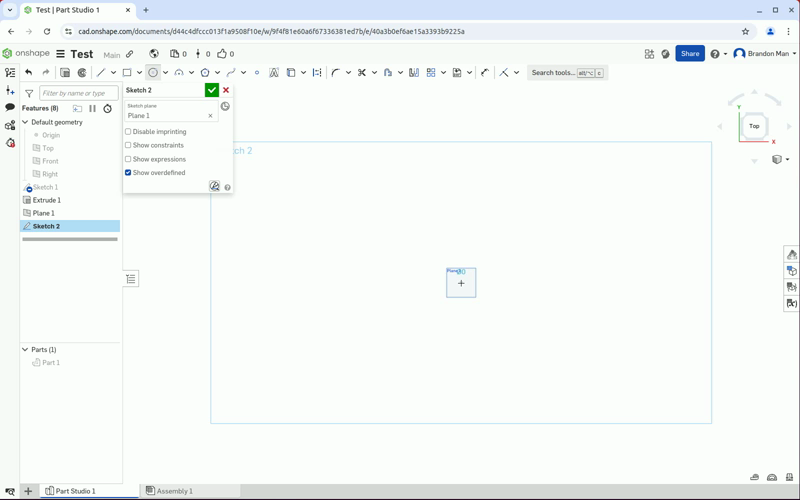
mouse_move(487, 282)
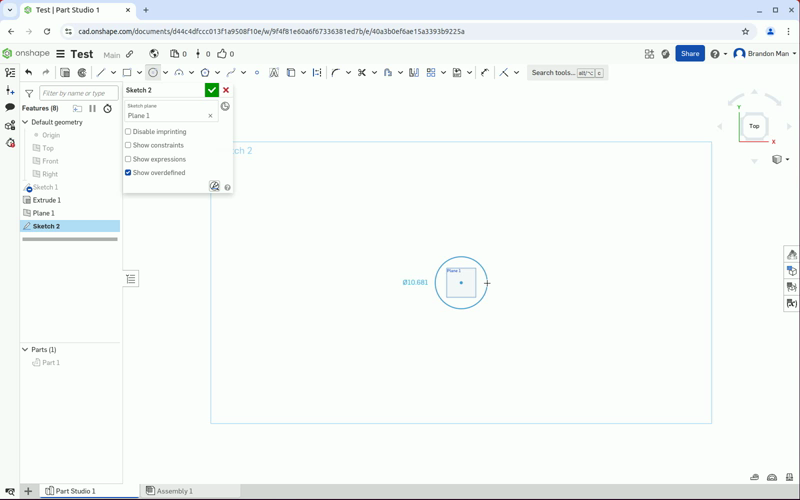
click(487, 282)
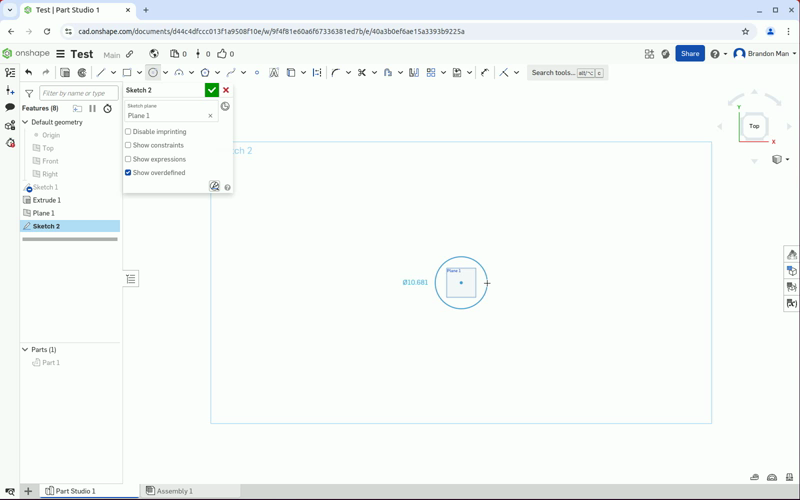
key(esc)
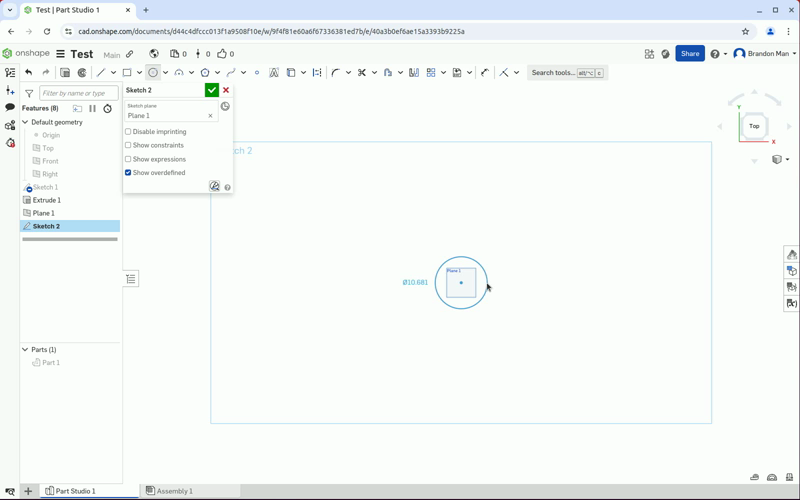
key(a)
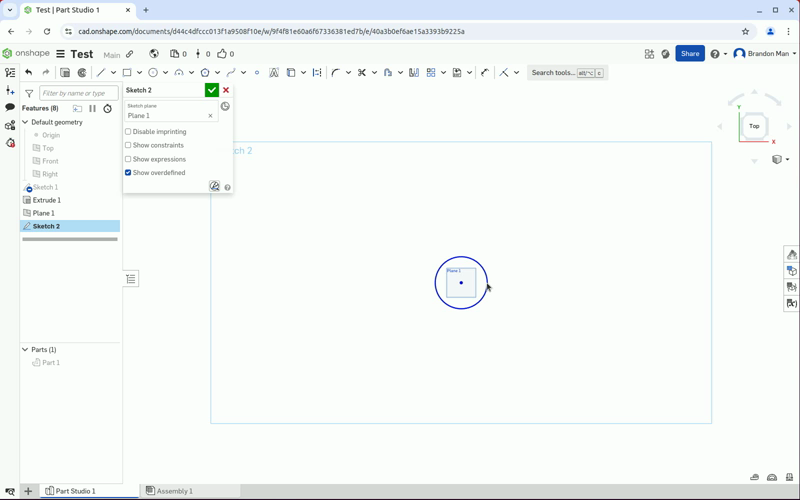
key_down(shift)
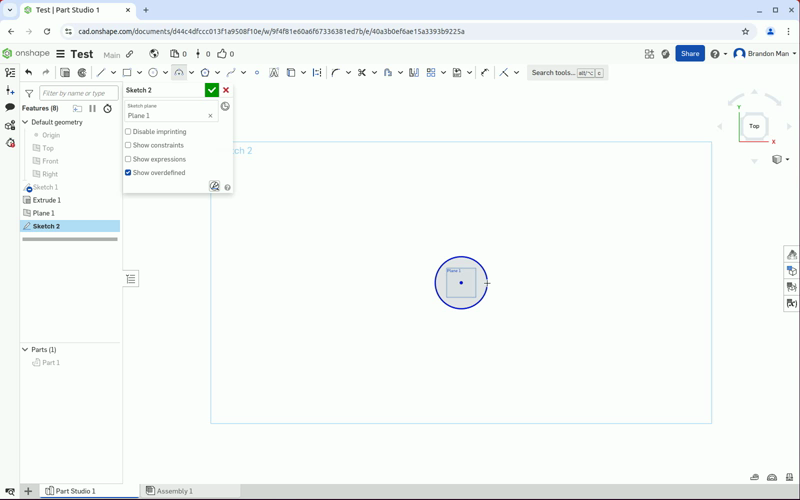
mouse_move(449, 268)
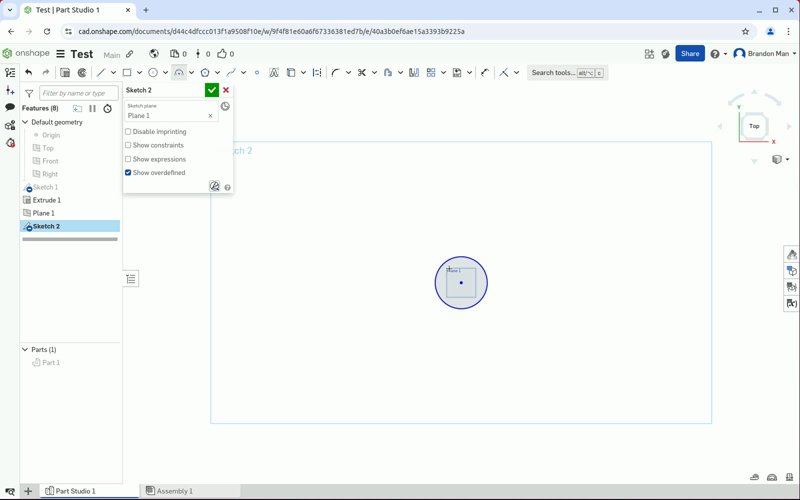
click(449, 268)
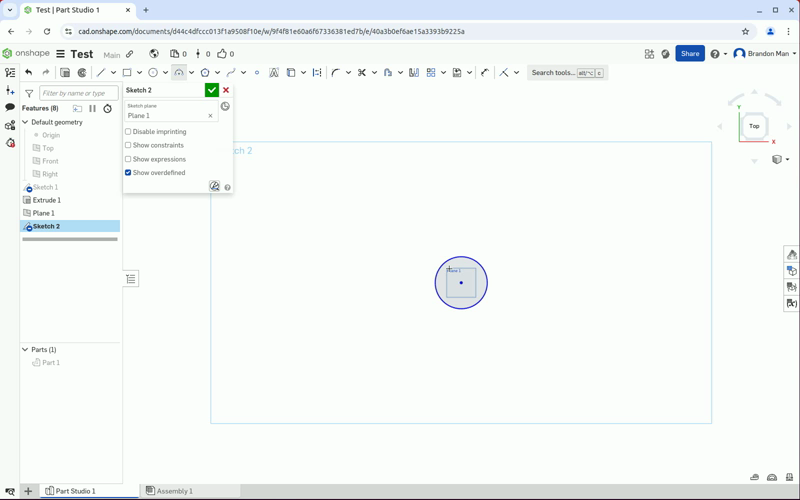
key_up(shift)
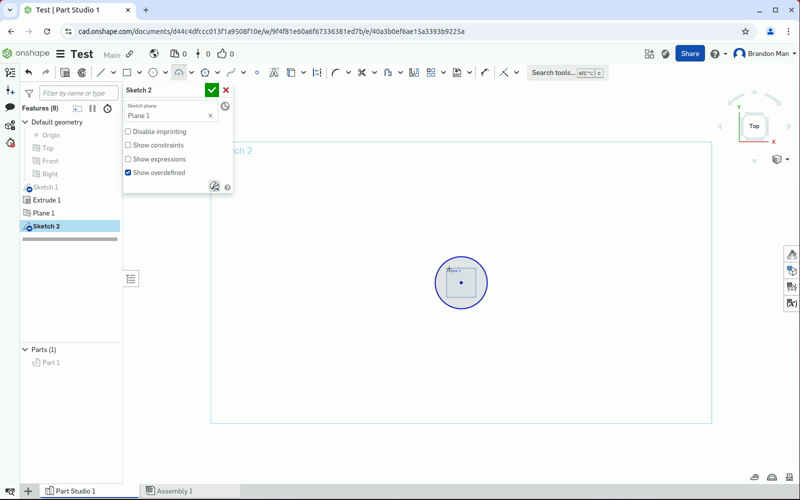
key_down(shift)
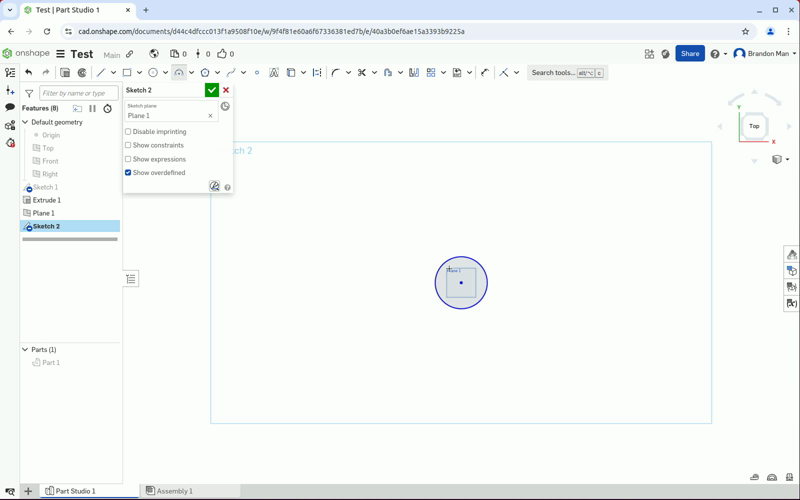
mouse_move(472, 268)
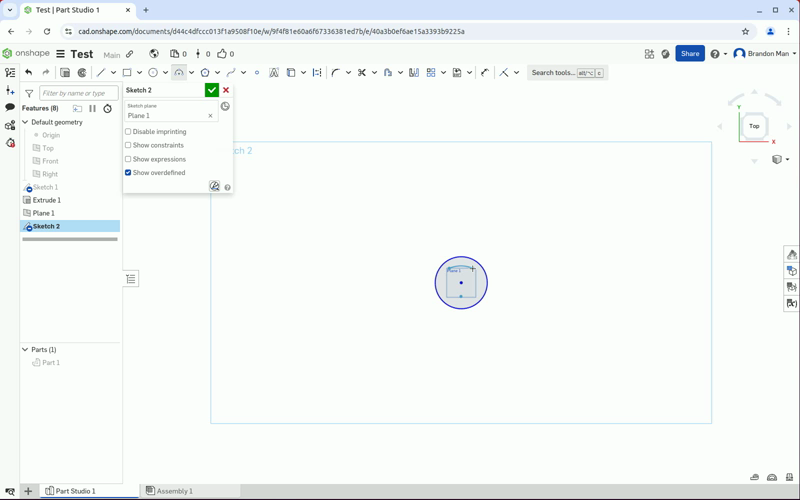
click(472, 268)
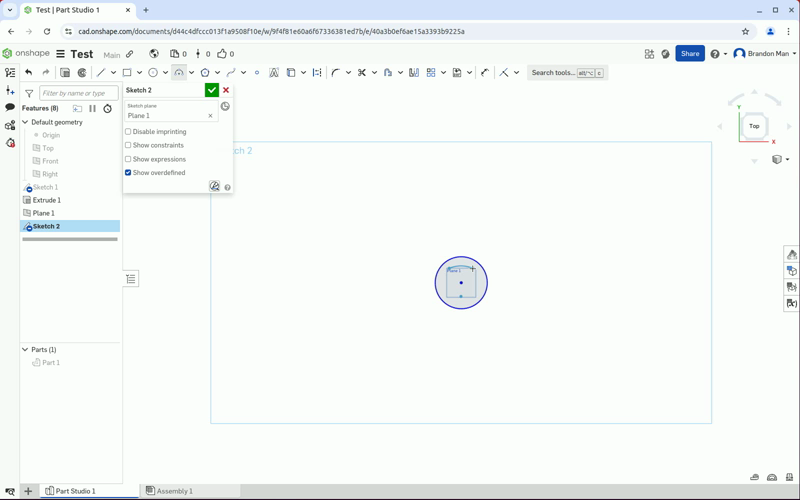
mouse_move(461, 301)
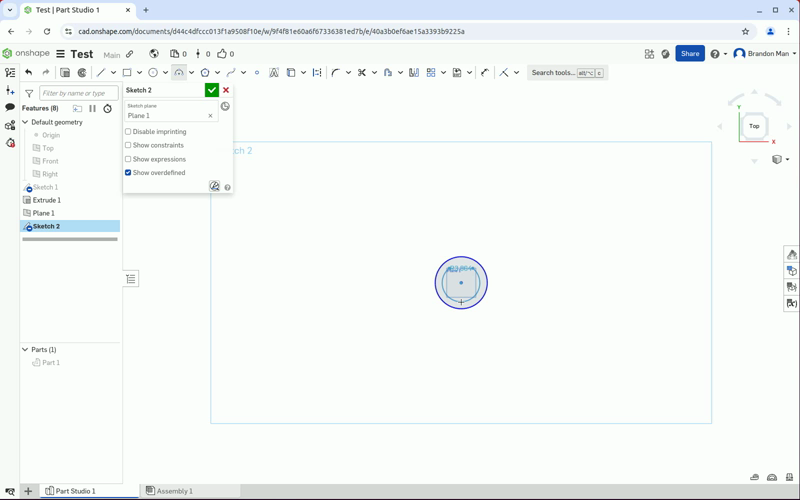
click(461, 301)
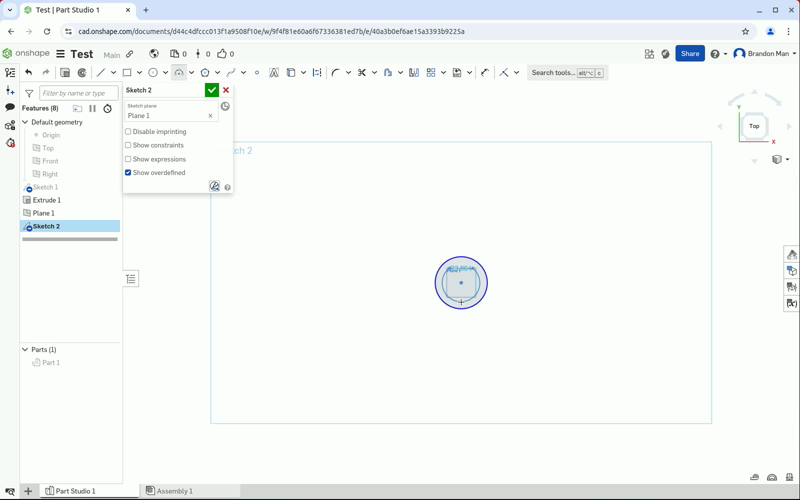
key_up(shift)
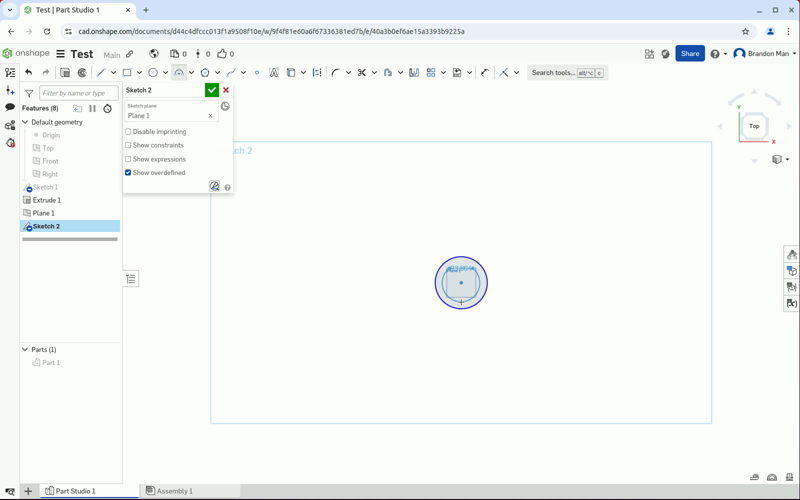
key(esc)
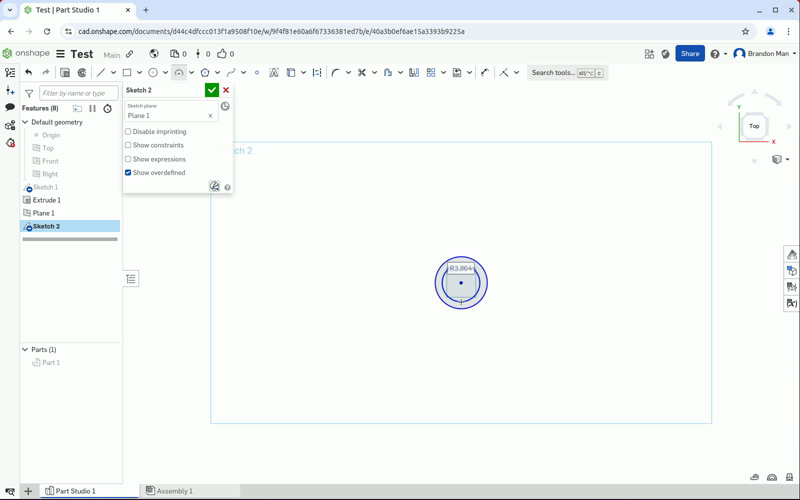
key(l)
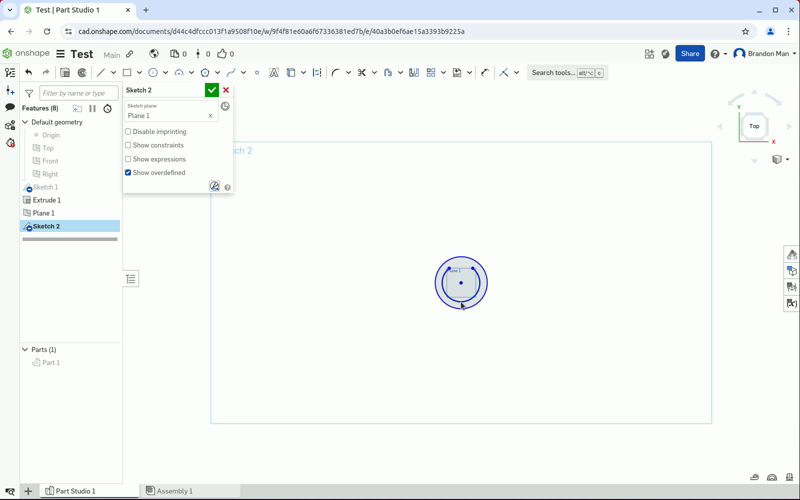
mouse_move(472, 268)
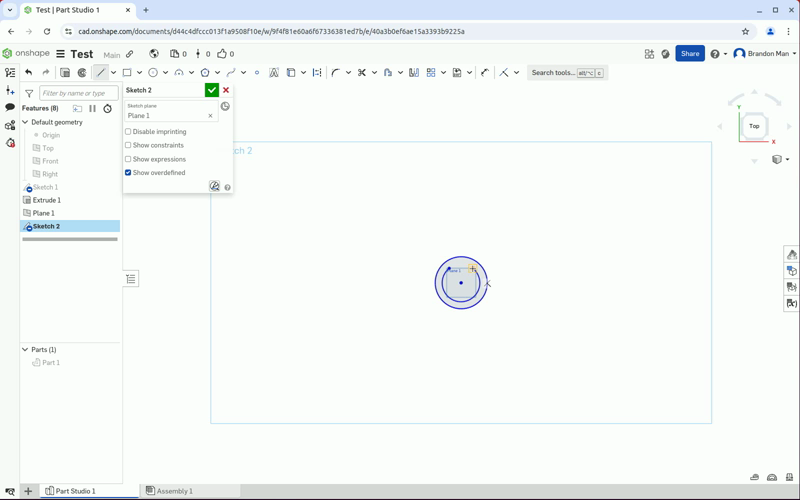
click(472, 268)
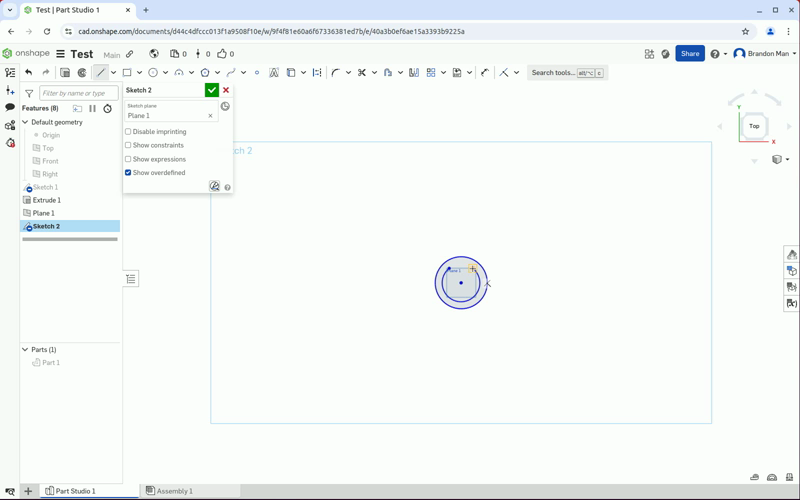
mouse_move(502, 268)
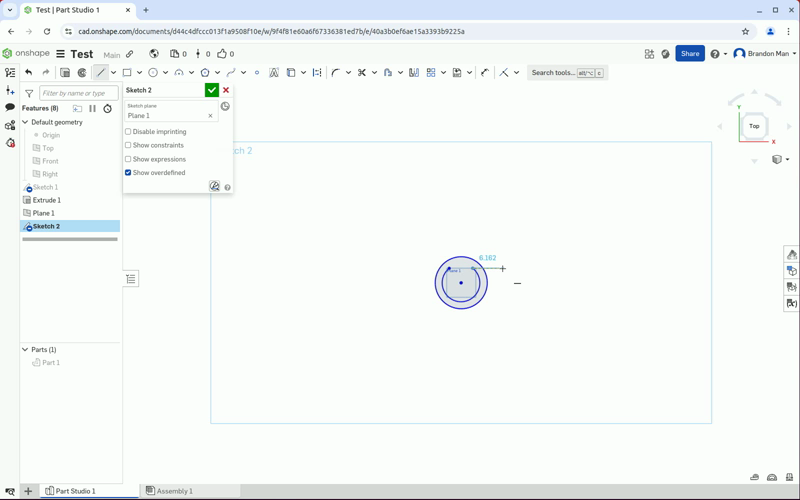
key_down(shift)
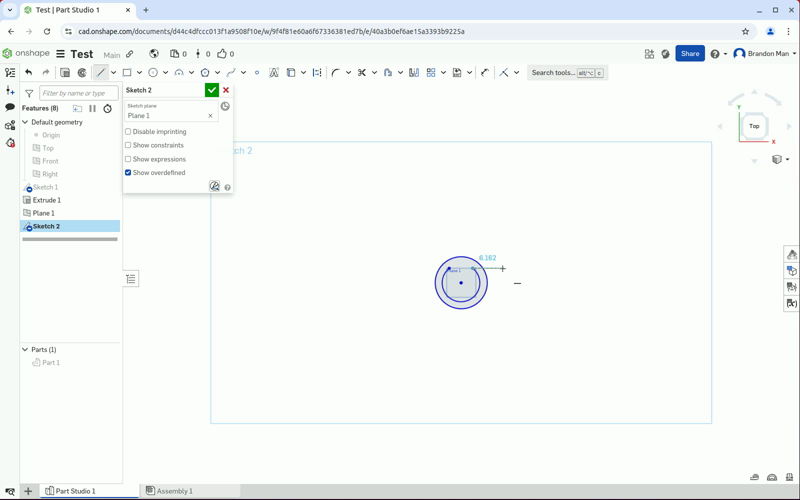
mouse_move(449, 268)
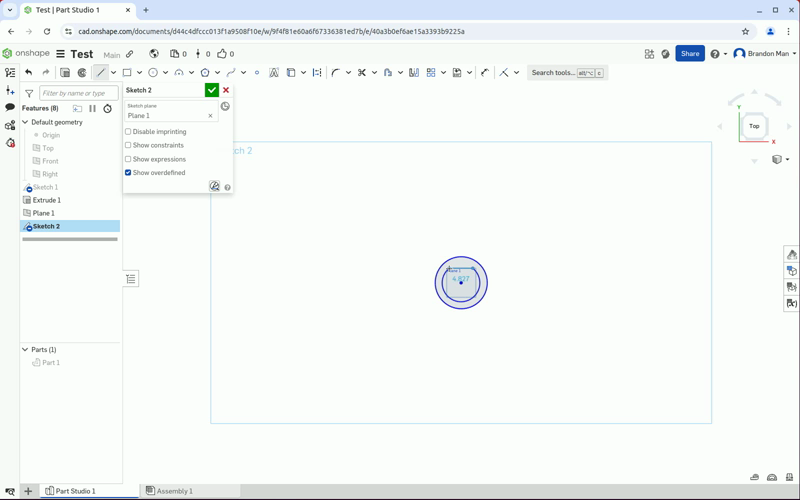
key_up(shift)
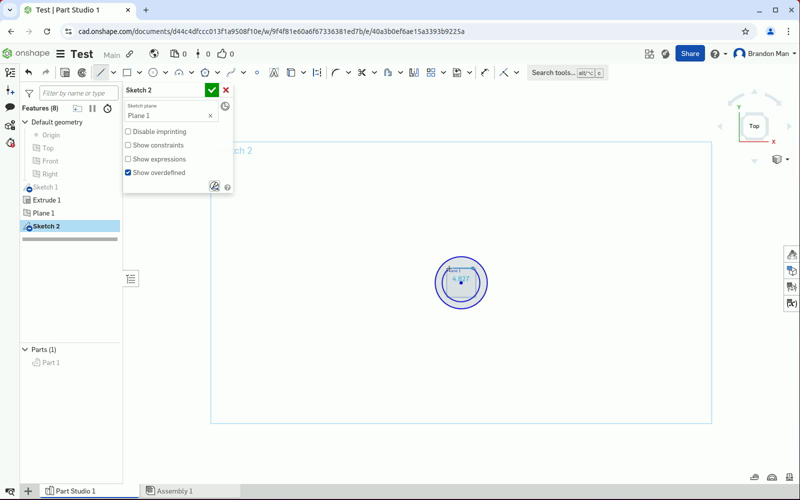
click(449, 268)
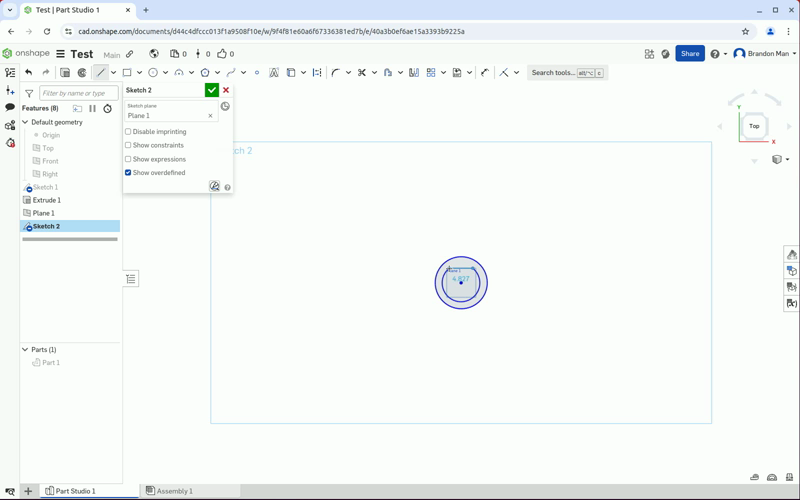
key(esc)
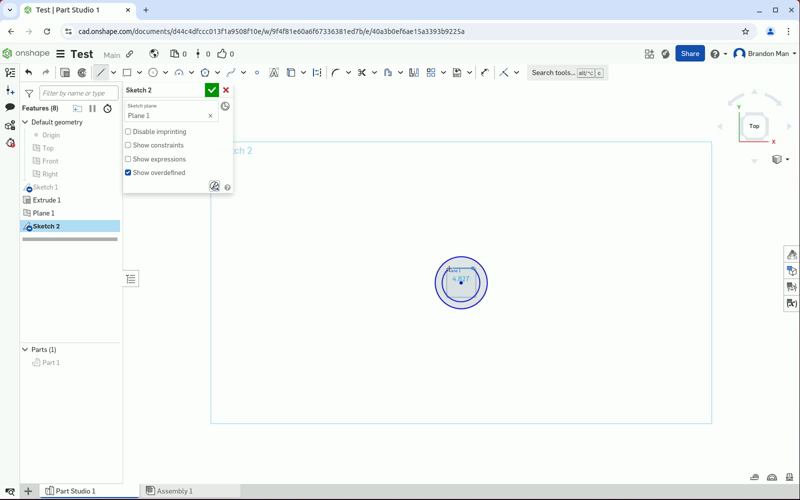
mouse_move(471, 300)
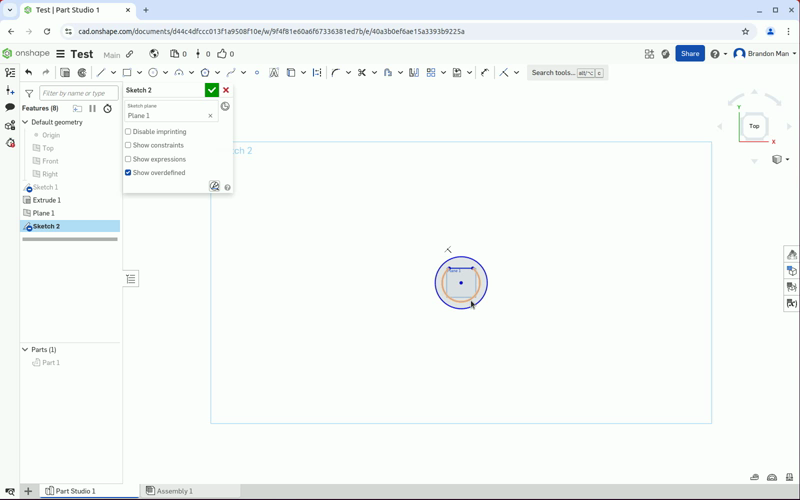
scroll(6)
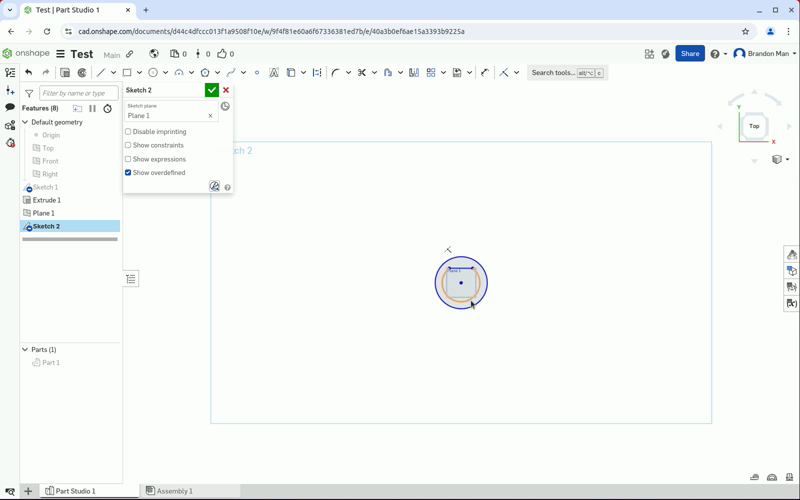
scroll(6)
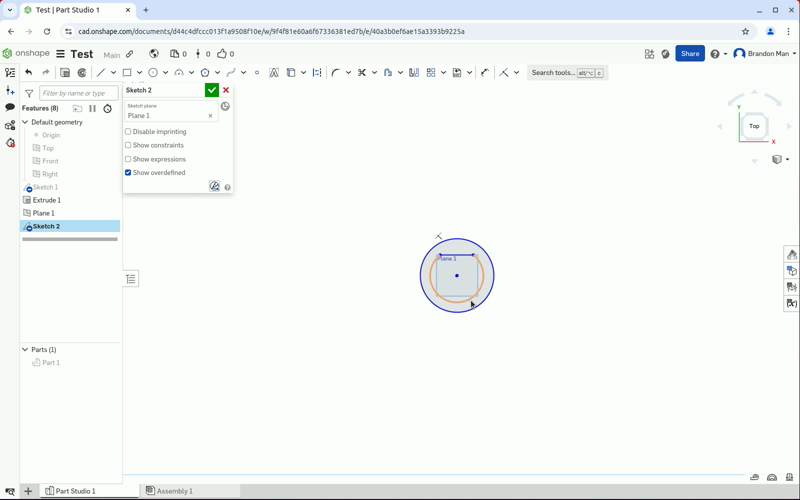
scroll(6)
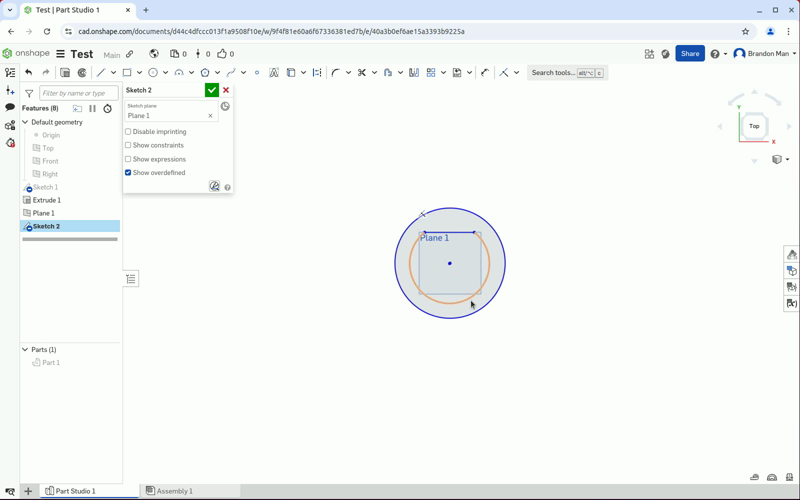
scroll(6)
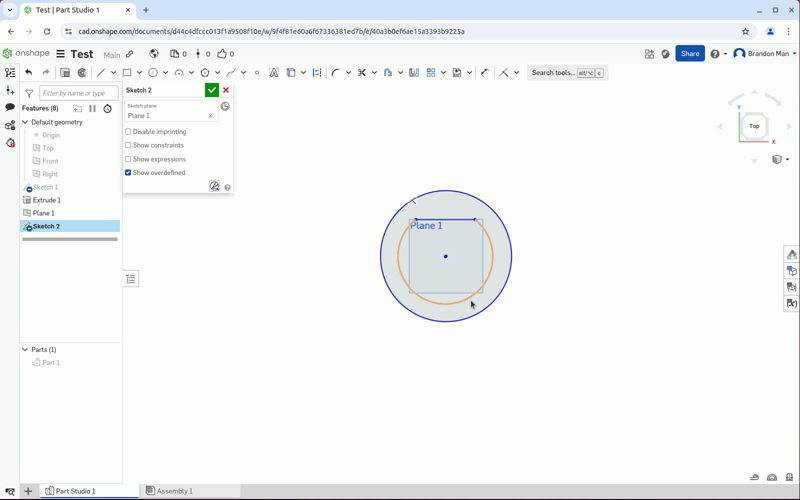
scroll(6)
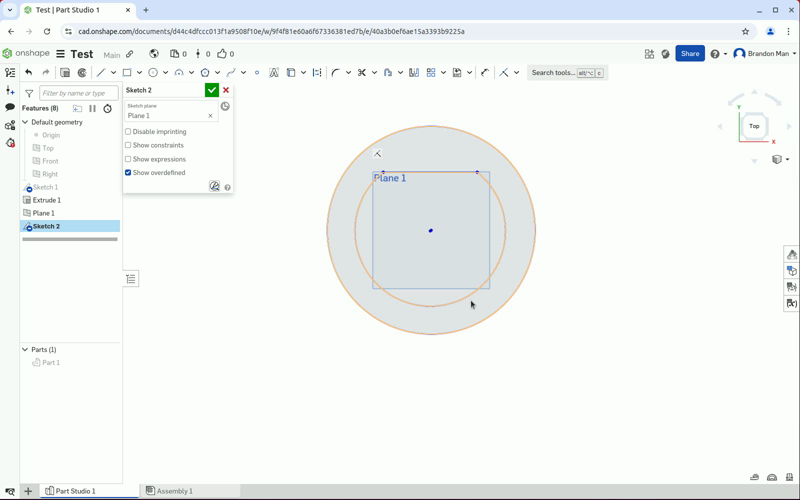
scroll(6)
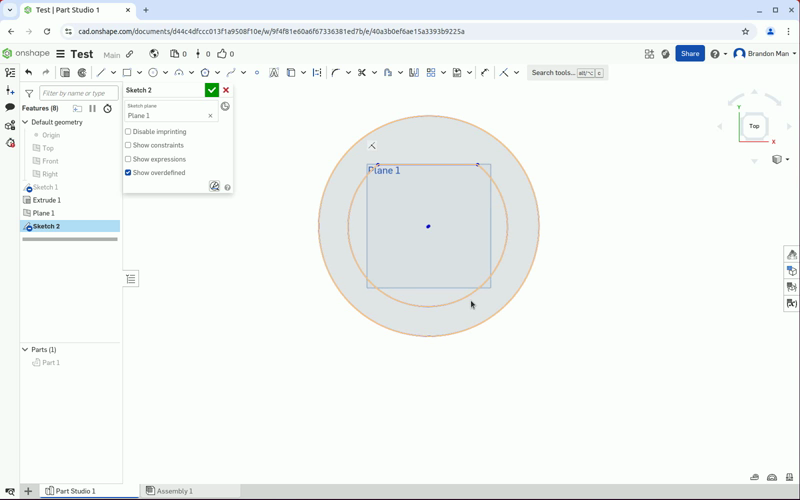
scroll(6)
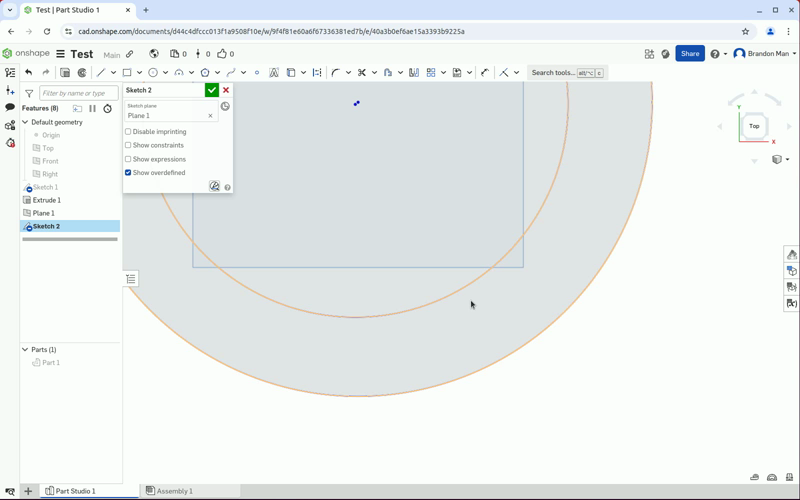
click(471, 300)
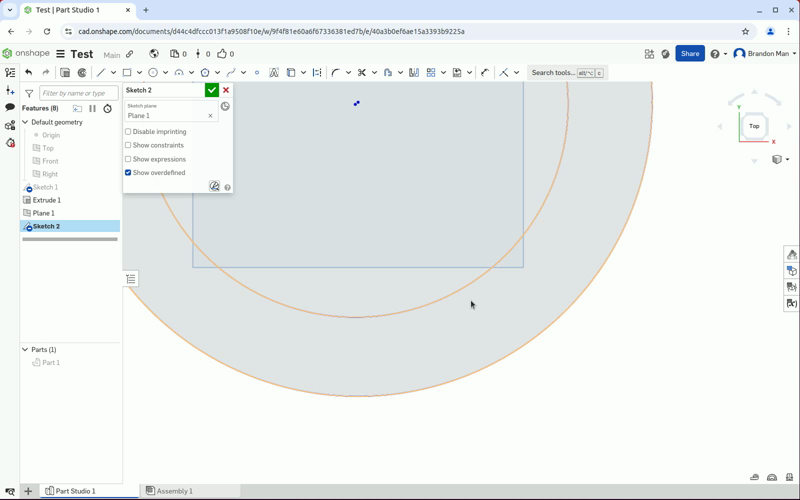
scroll(-6)
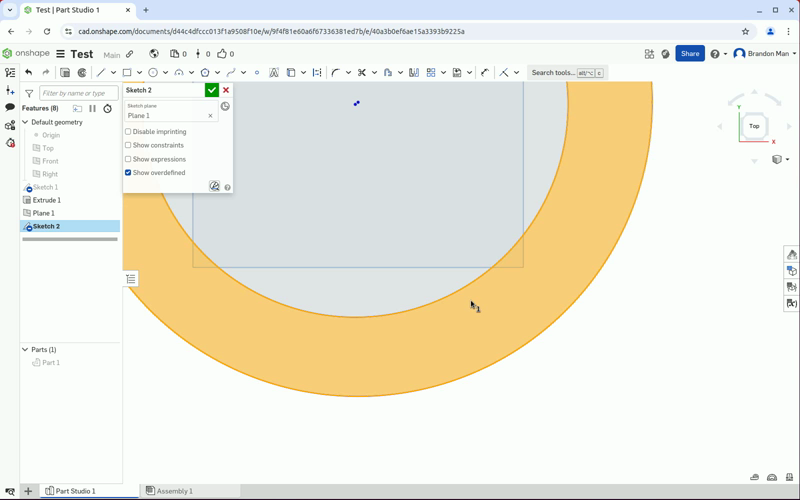
scroll(-6)
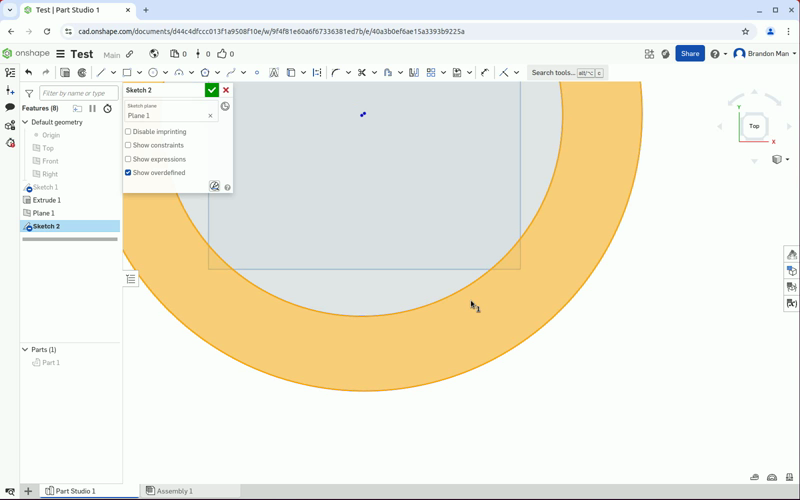
scroll(-6)
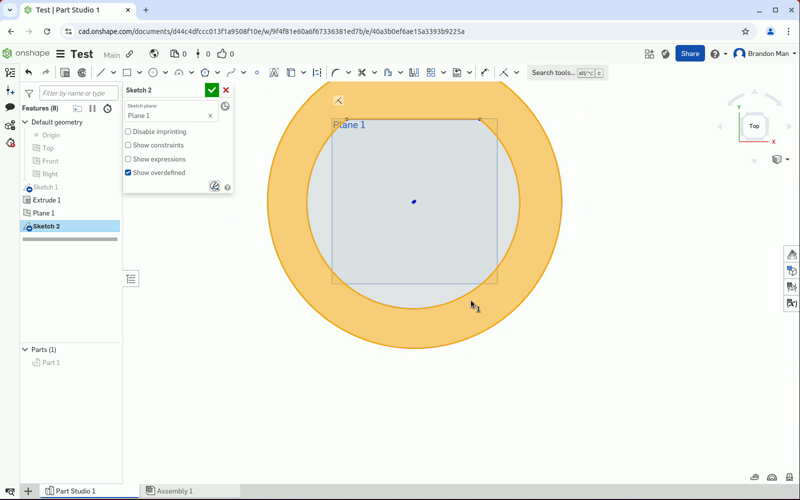
scroll(-6)
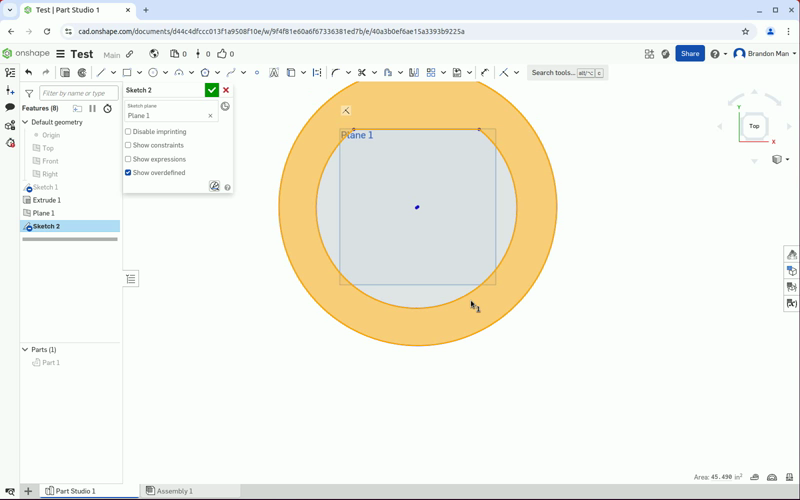
scroll(-6)
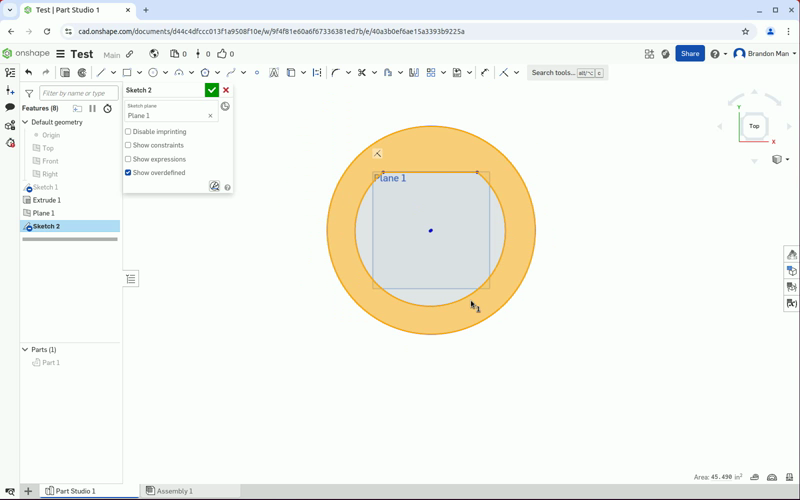
scroll(-6)
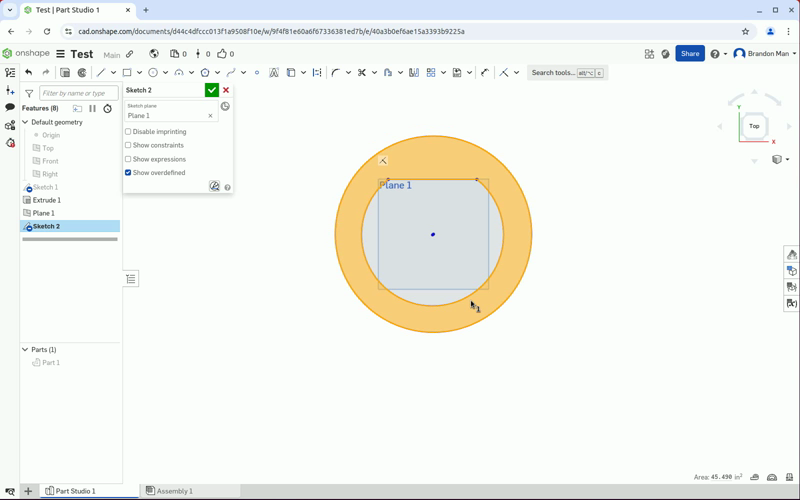
scroll(-6)
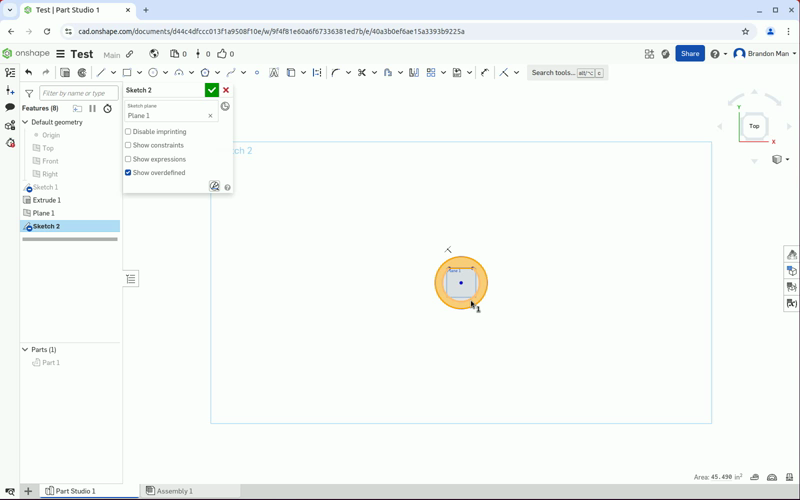
mouse_move(73, 352)
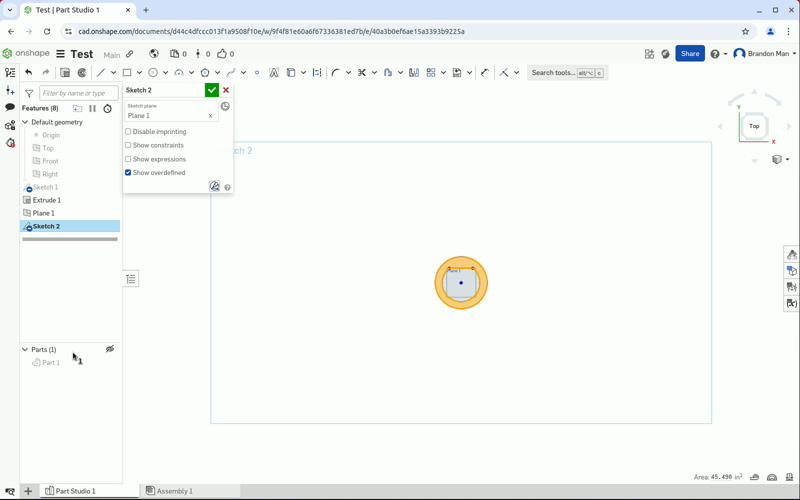
key(shift+y)
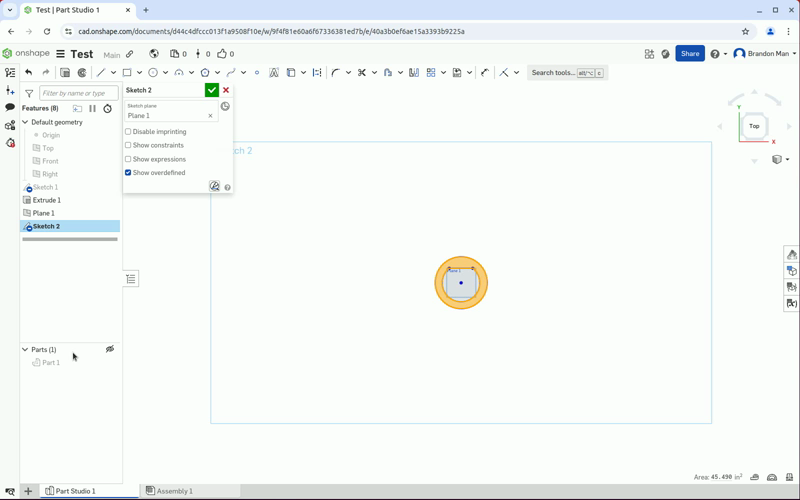
key(shift+e)
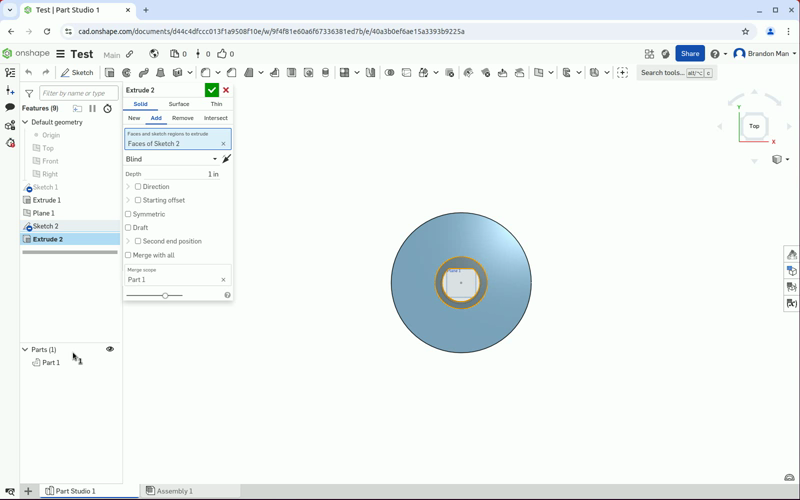
mouse_move(143, 106)
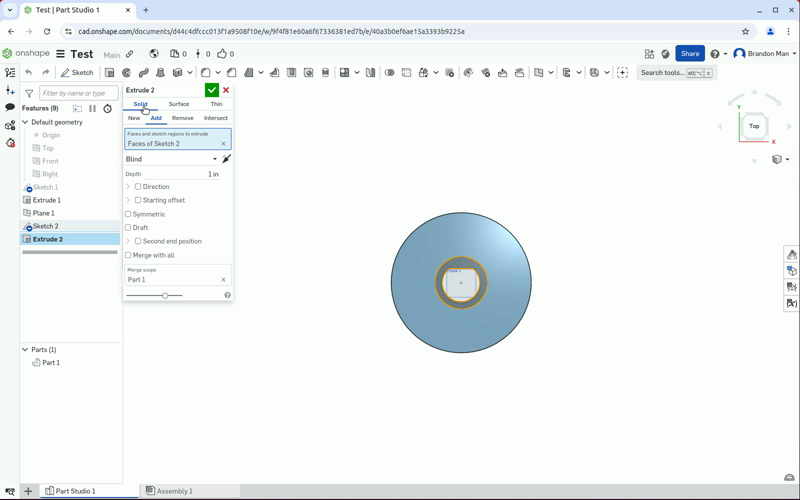
click(143, 106)
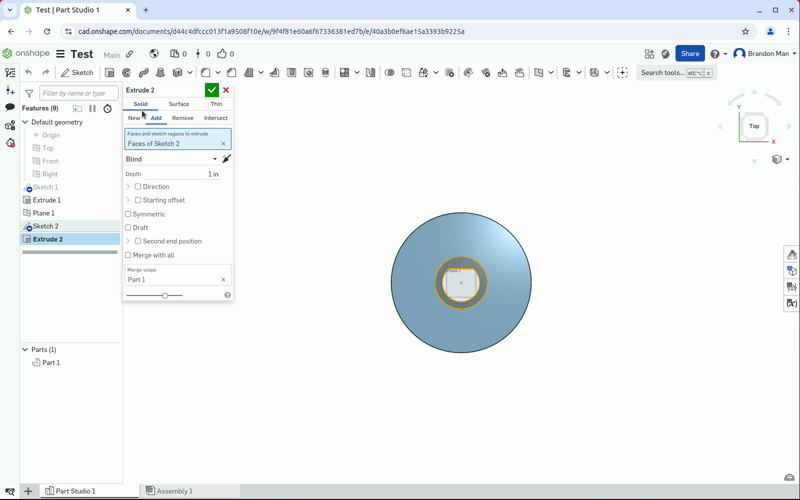
mouse_move(137, 120)
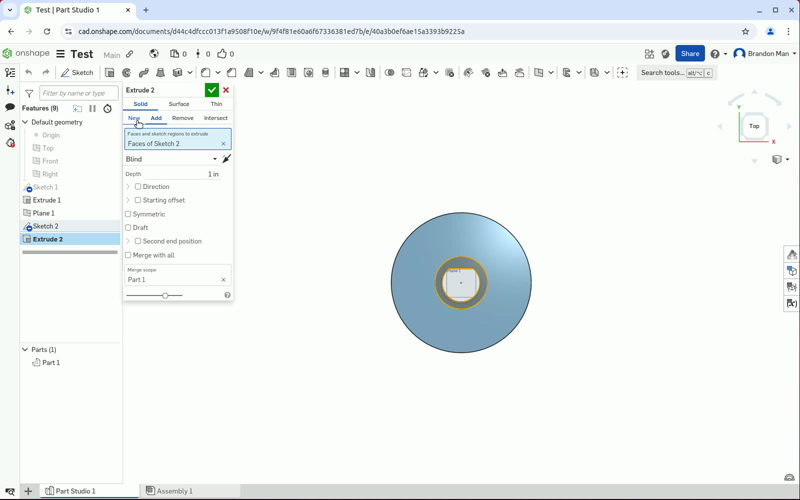
click(137, 120)
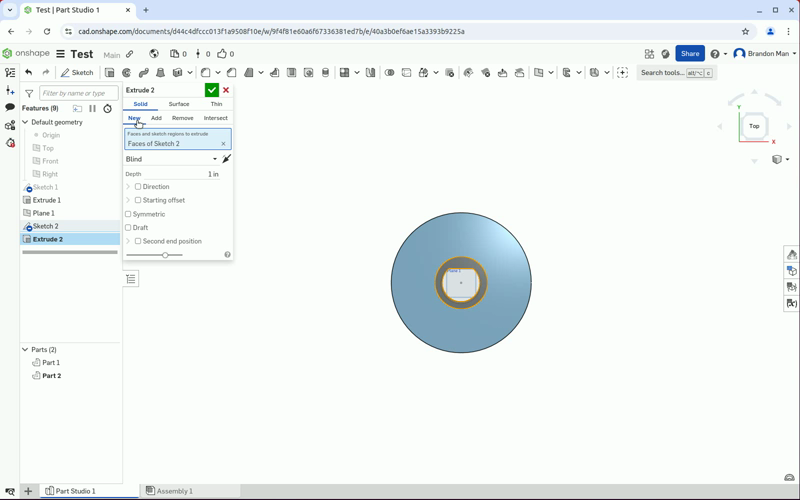
key(tab, 4)
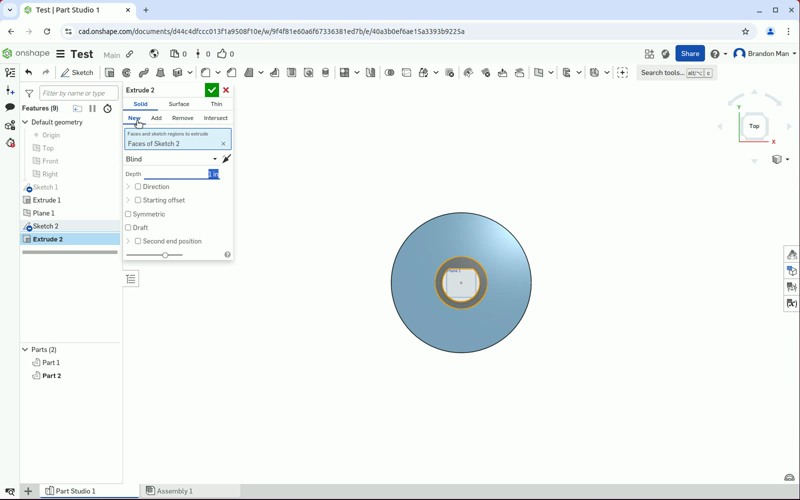
text(19.498)
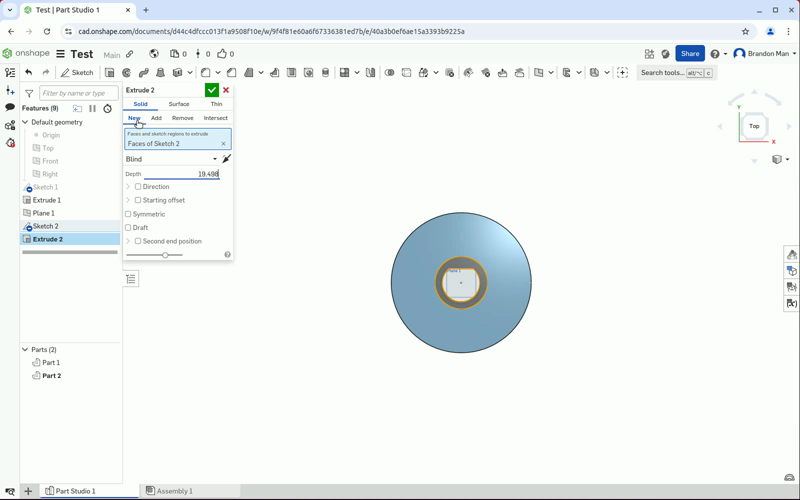
key(enter)
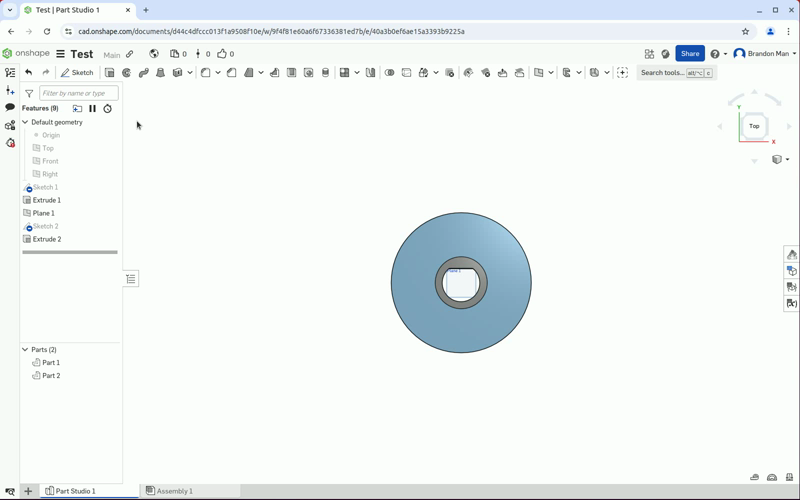
key(shift+h)
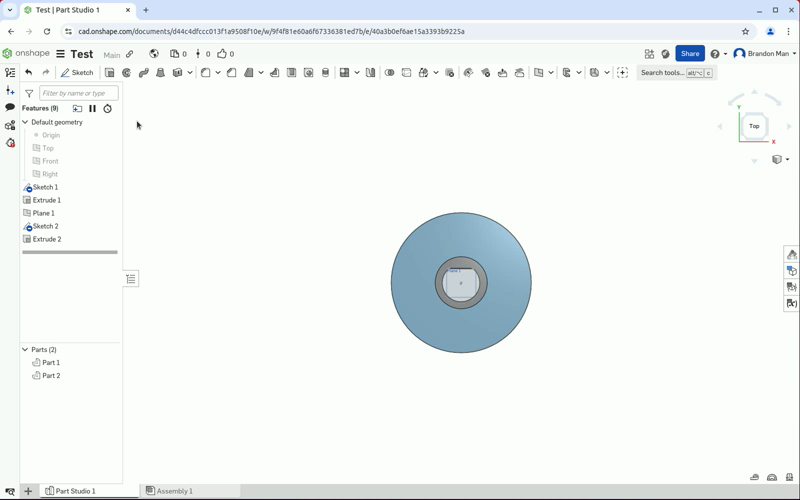
key(shift+h)
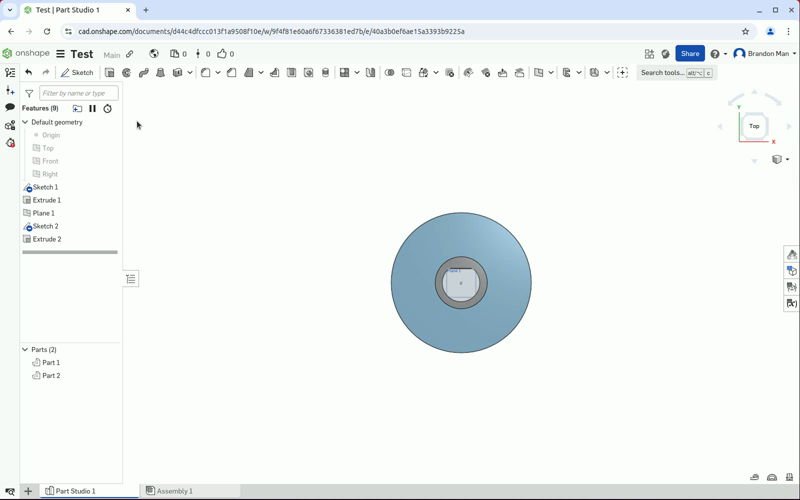
key(shift+7)
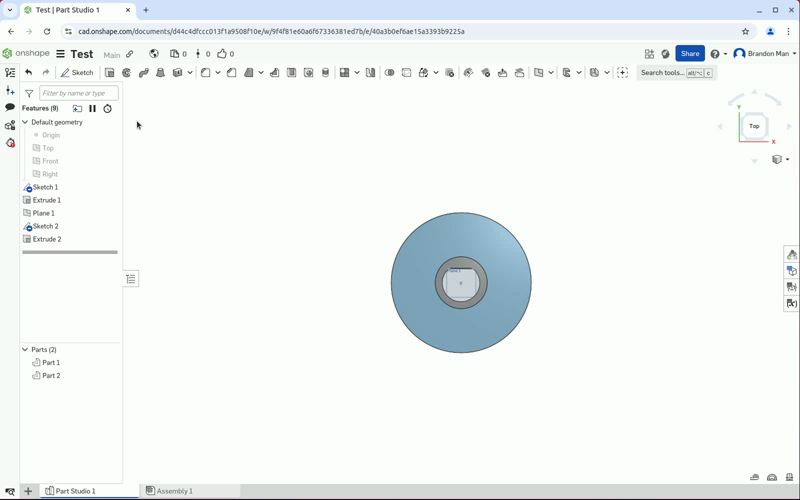
key(up, 3)
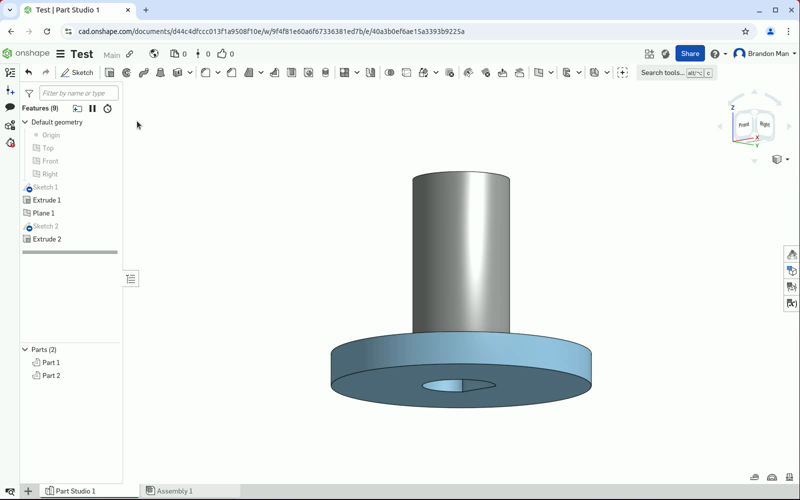
key(left, 3)
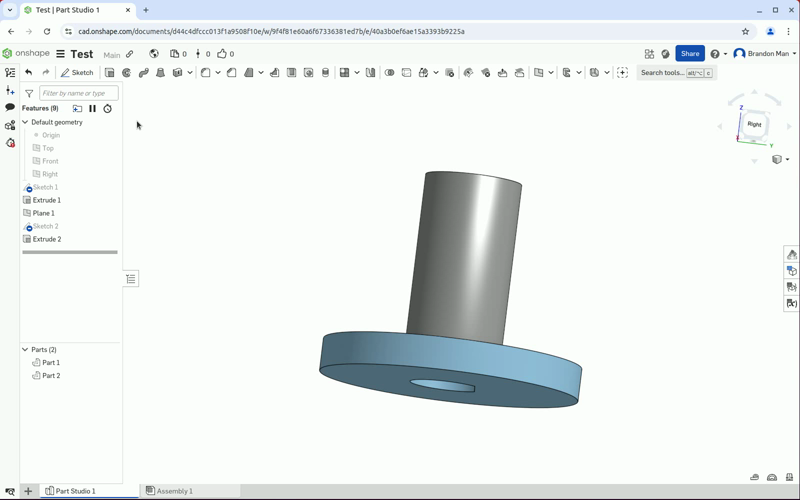
key(right, 3)
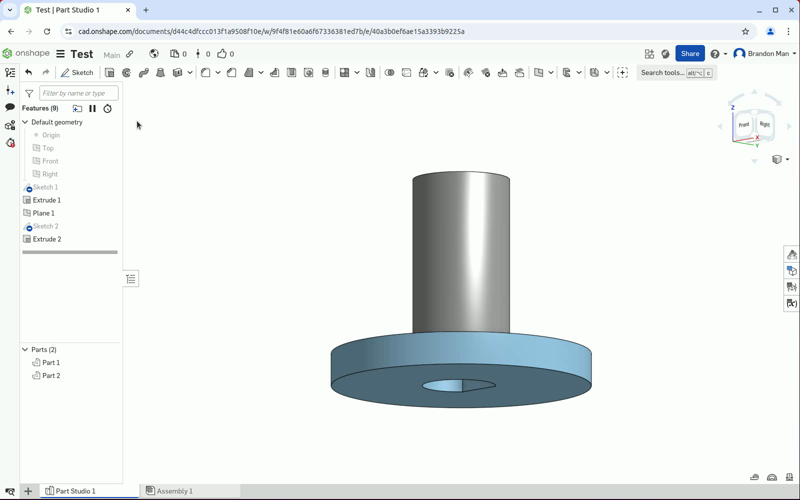
key(down, 3)
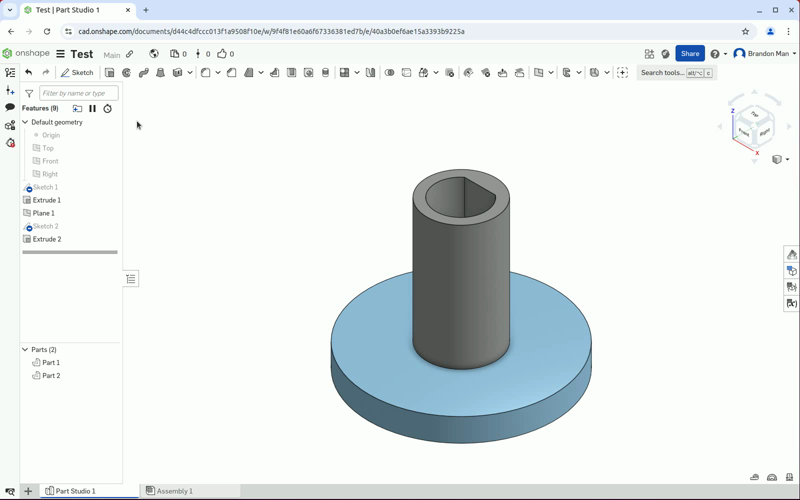
mouse_move(73, 189)
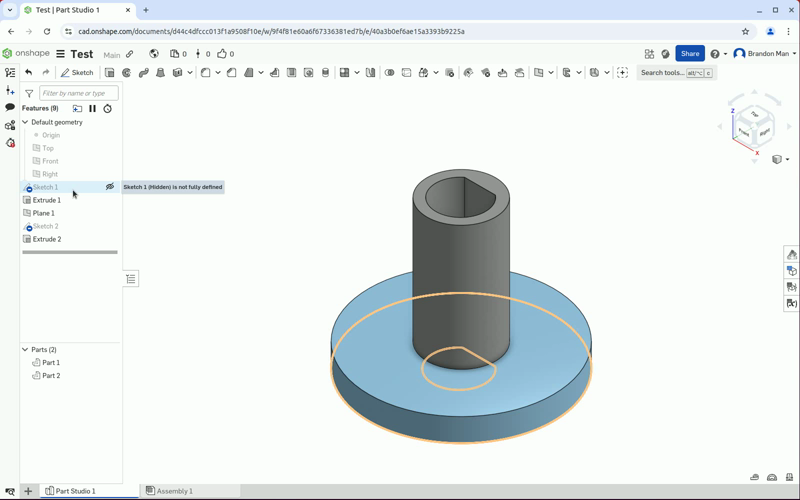
click(73, 189)